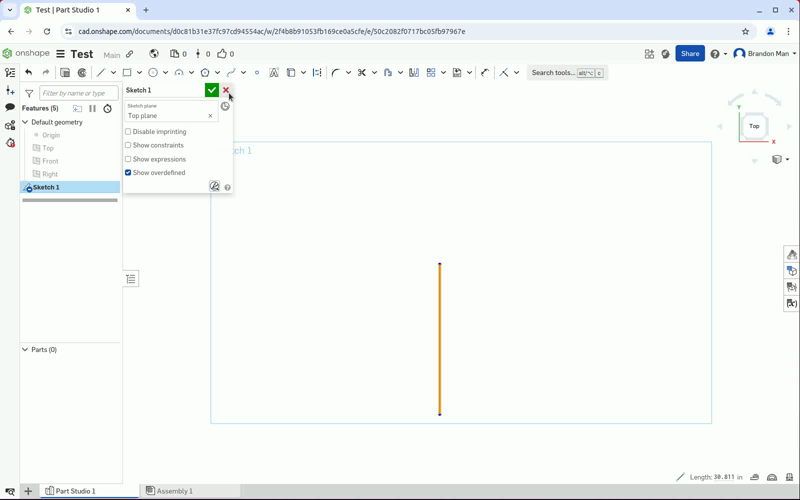
key(shift+h)
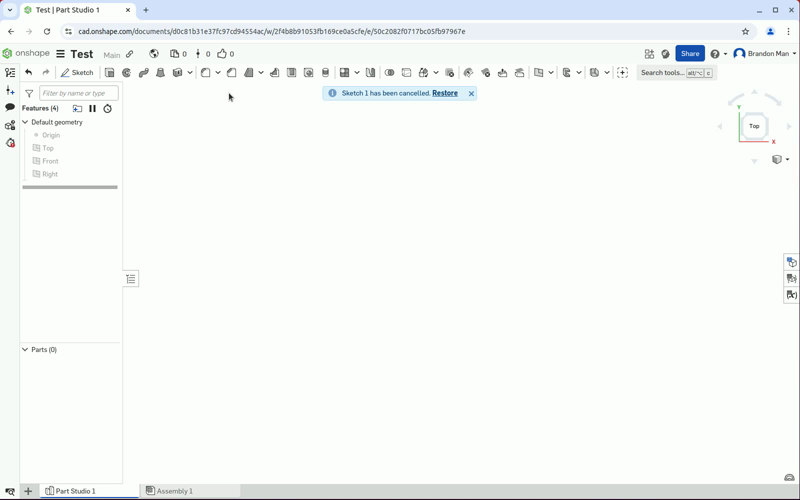
mouse_move(73, 352)
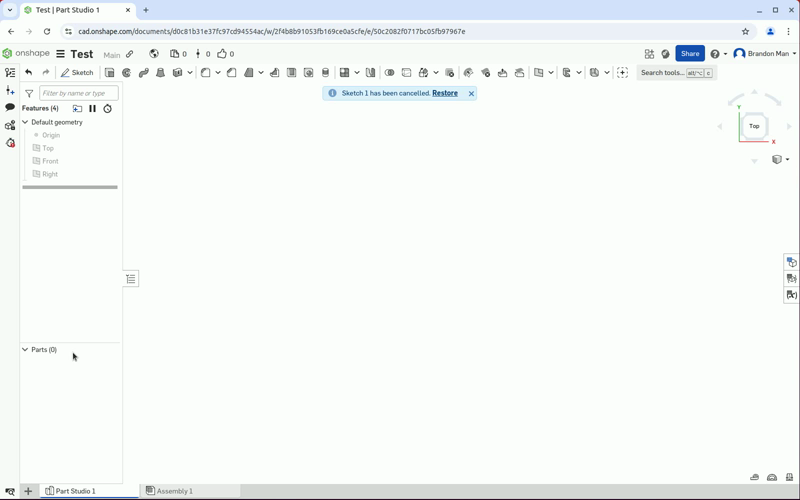
key(y)
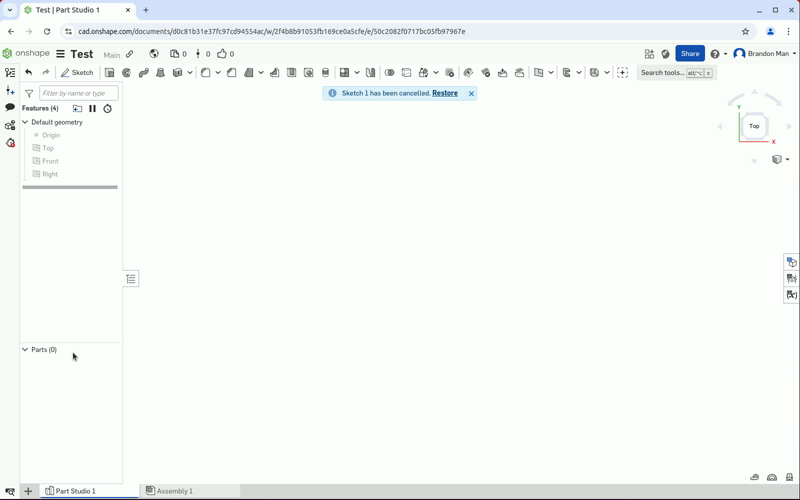
key(shift+p)
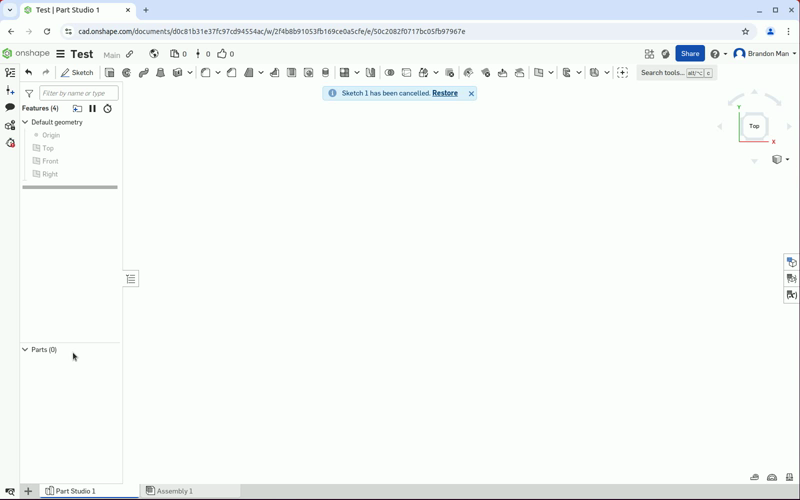
key(space)
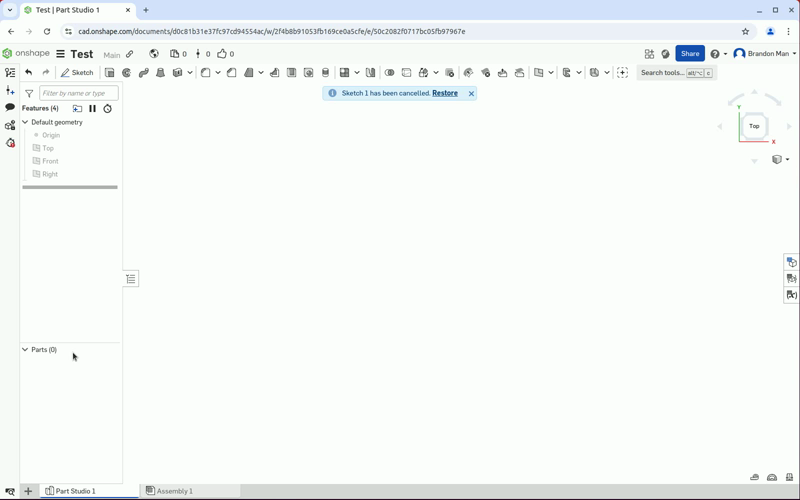
key_down(shift)
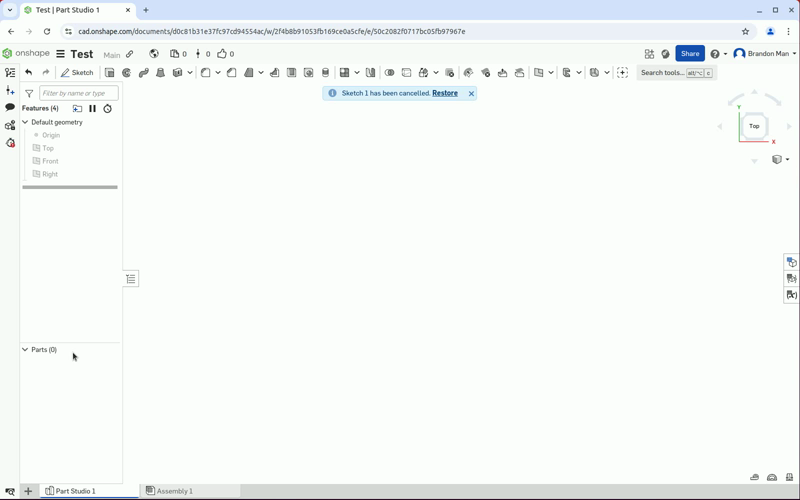
key(up)
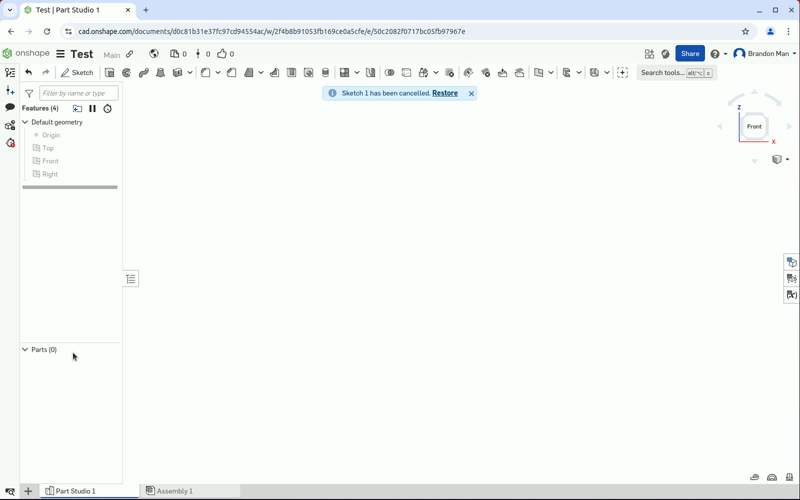
key_up(shift)
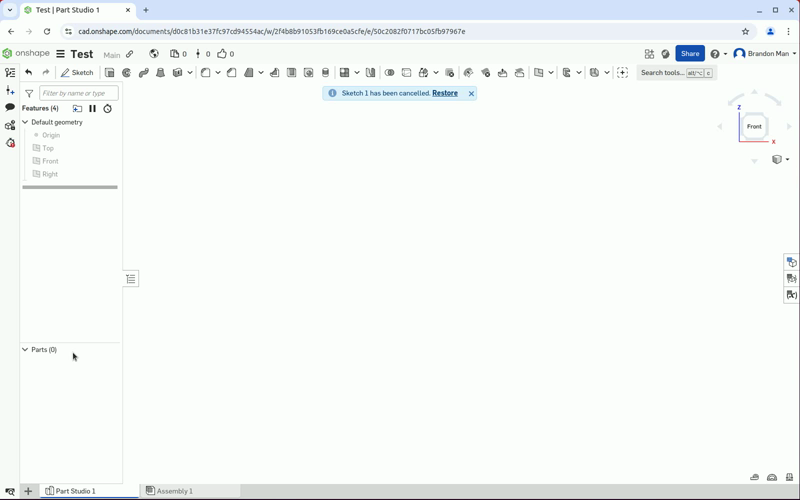
mouse_move(73, 352)
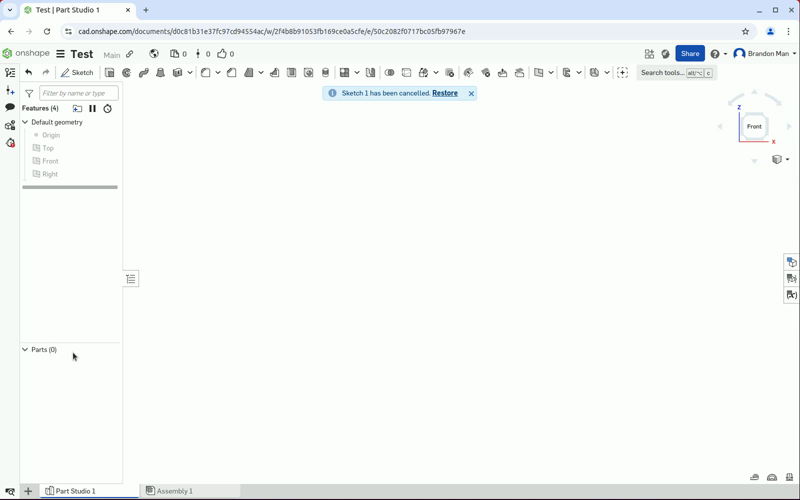
key(shift+y)
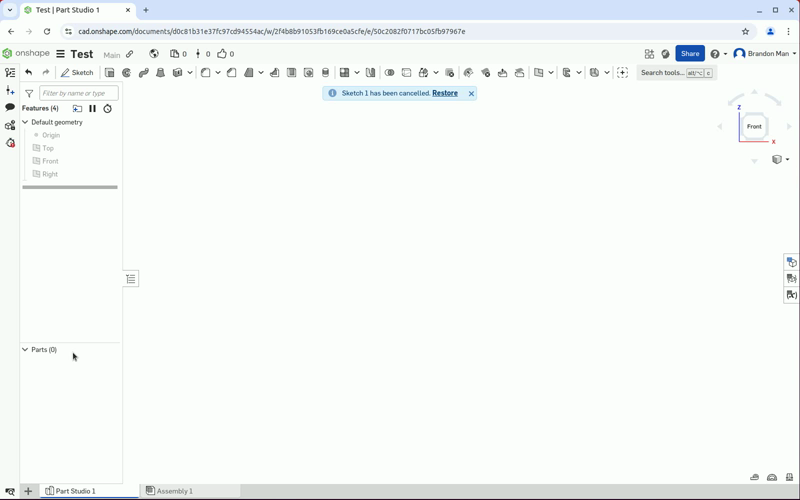
key(shift+s)
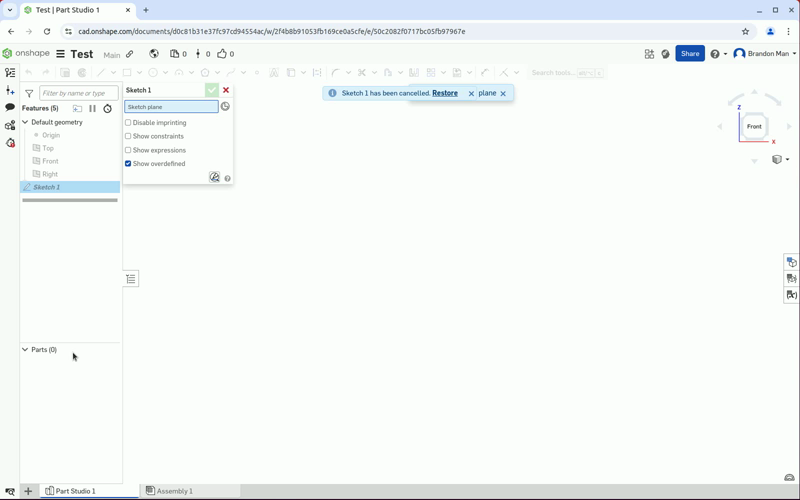
mouse_move(73, 163)
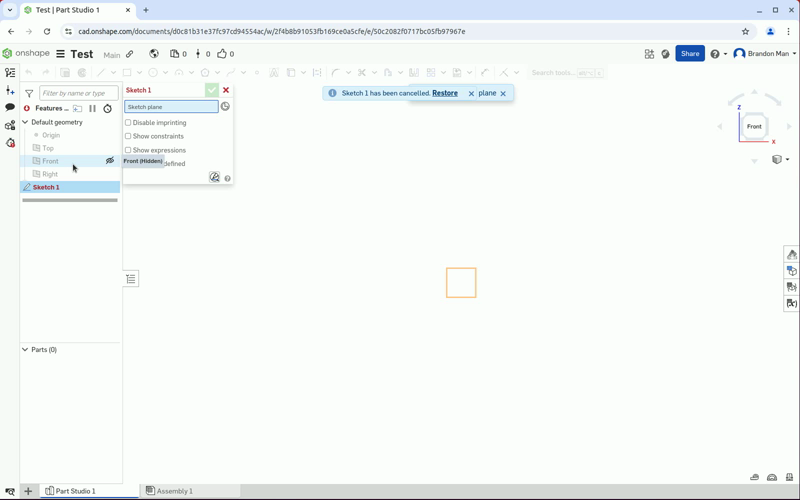
click(73, 163)
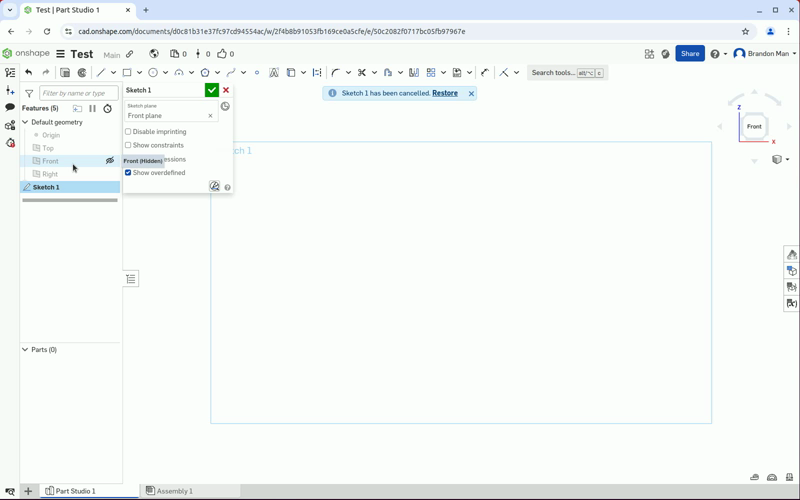
mouse_move(73, 352)
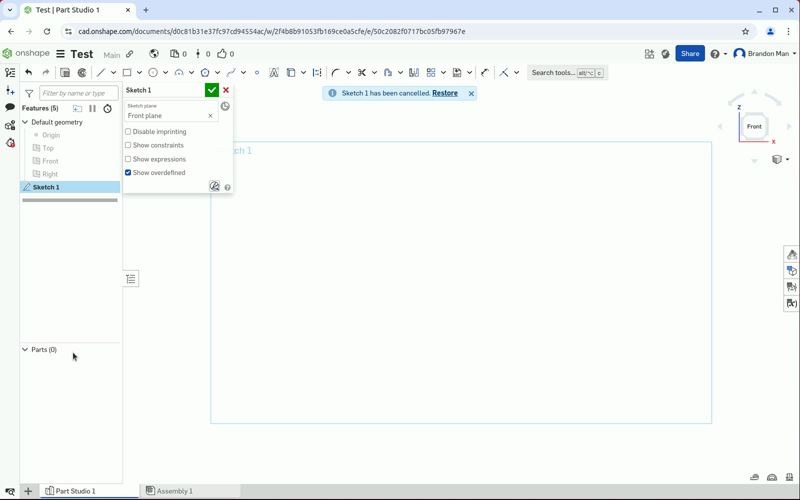
key(y)
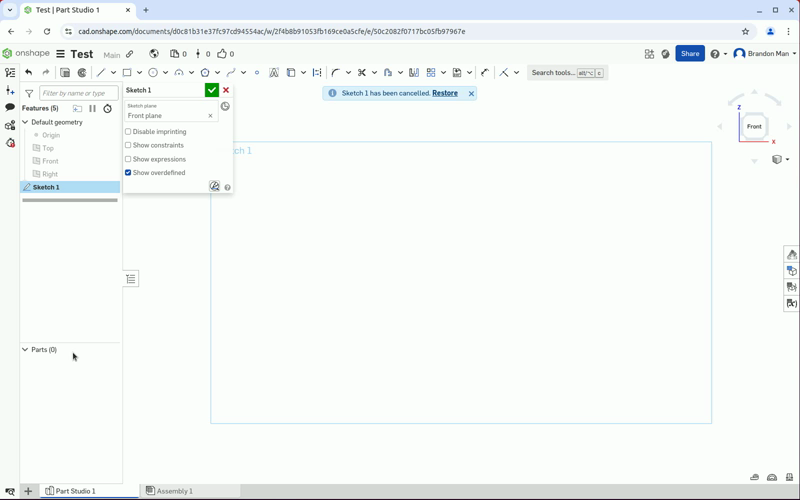
key(l)
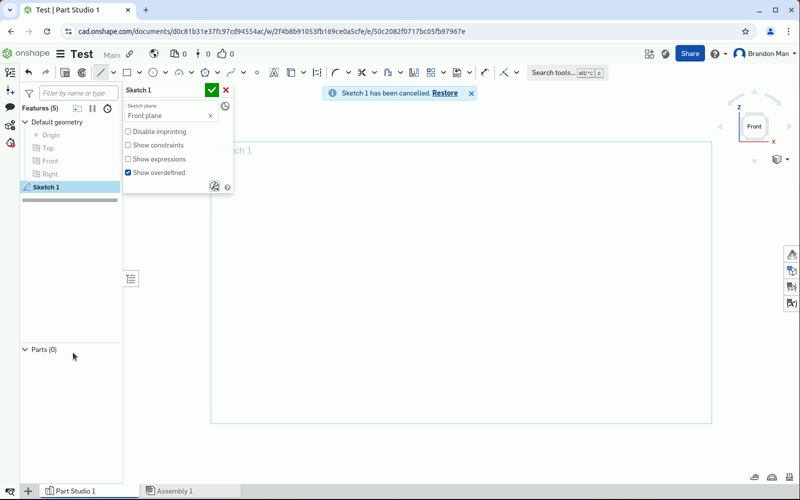
key_down(shift)
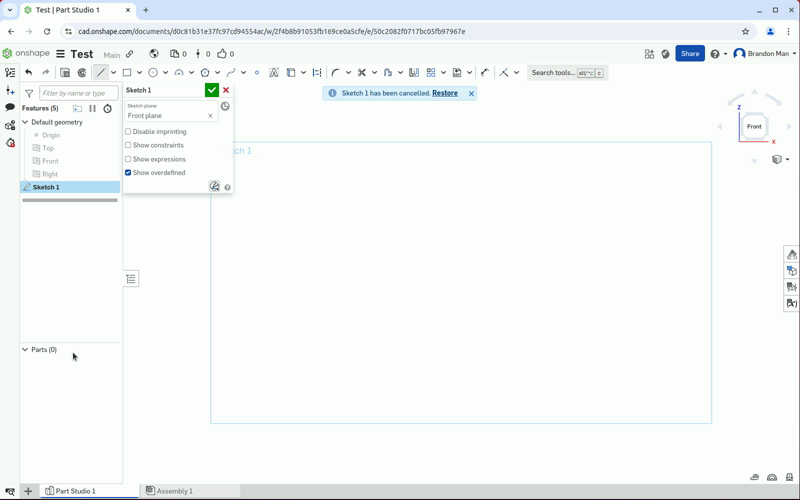
mouse_move(348, 301)
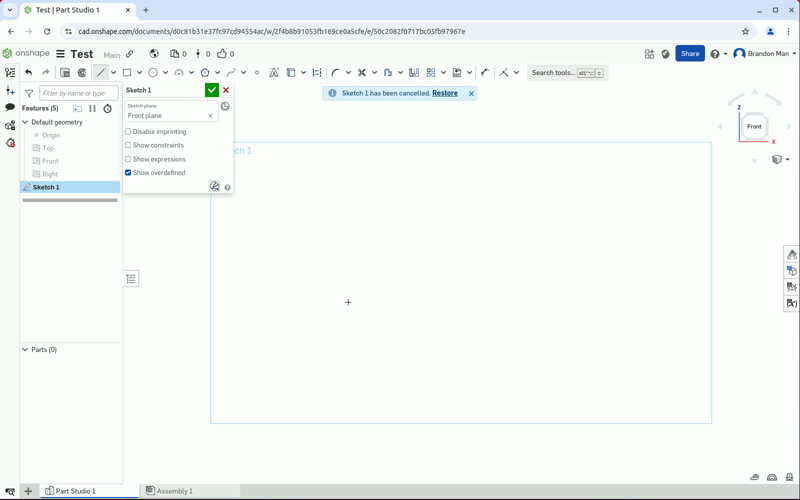
click(348, 301)
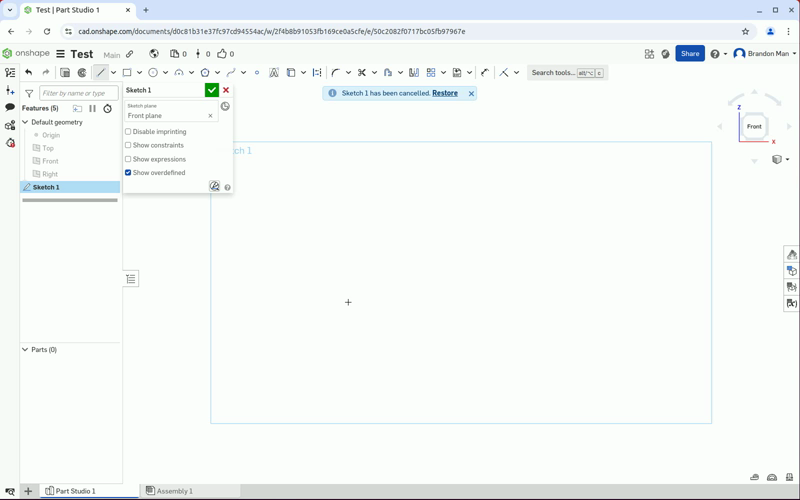
key_up(shift)
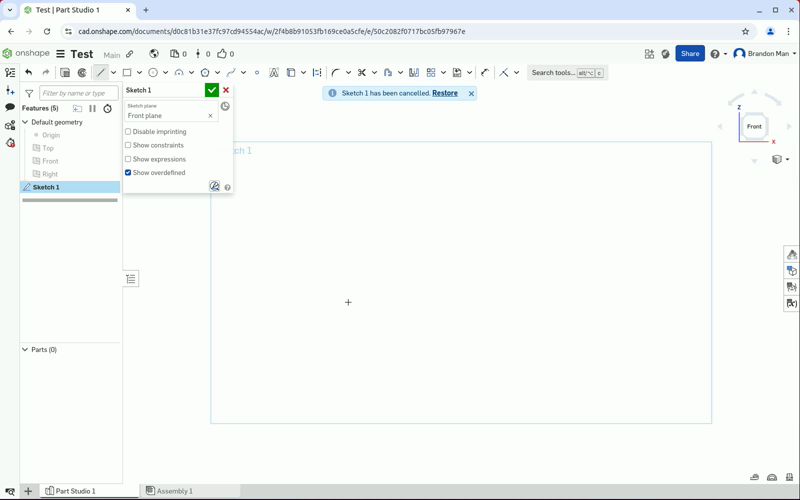
key_down(shift)
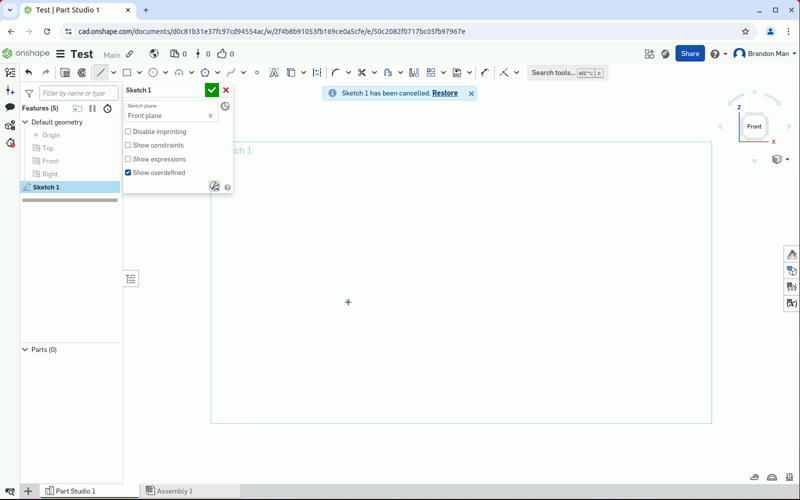
mouse_move(518, 301)
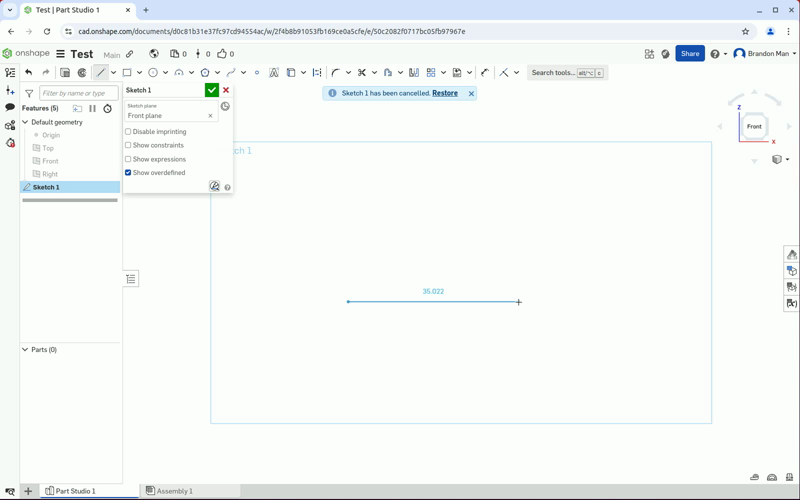
click(518, 301)
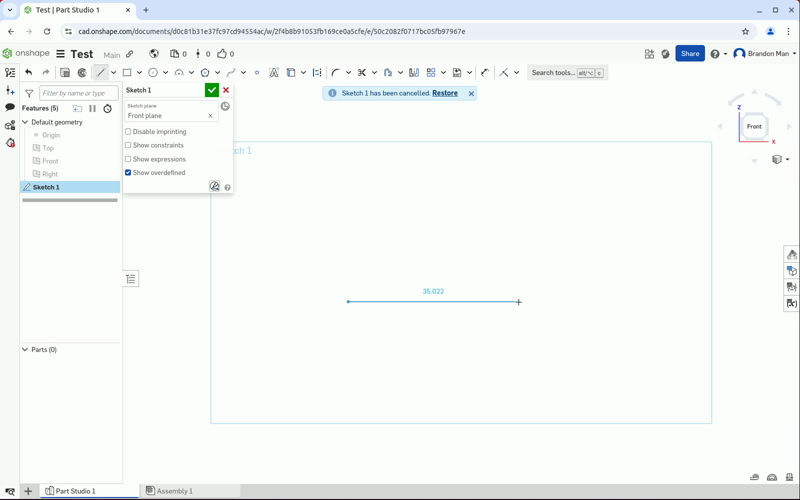
key_up(shift)
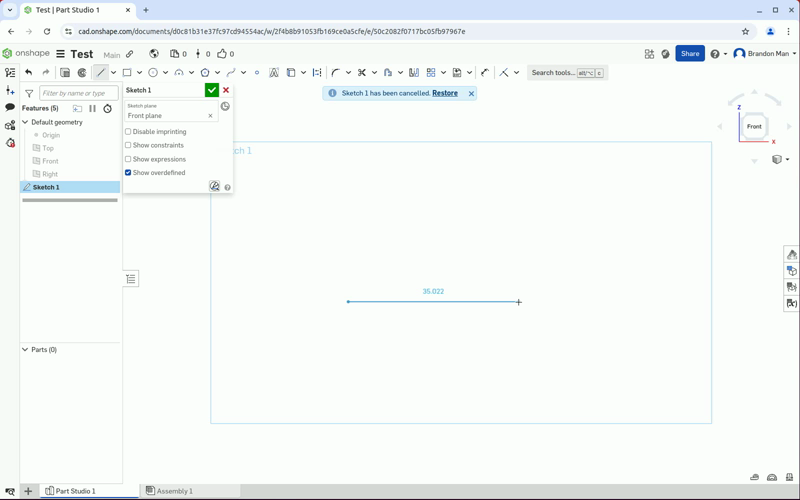
key_down(shift)
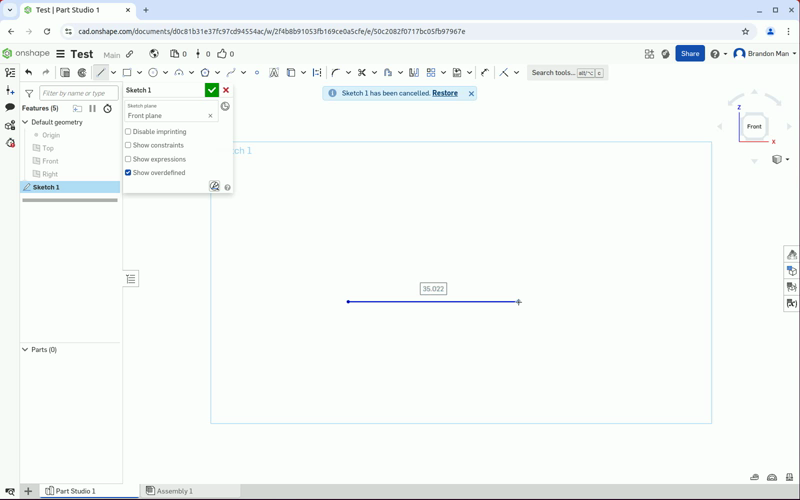
mouse_move(518, 237)
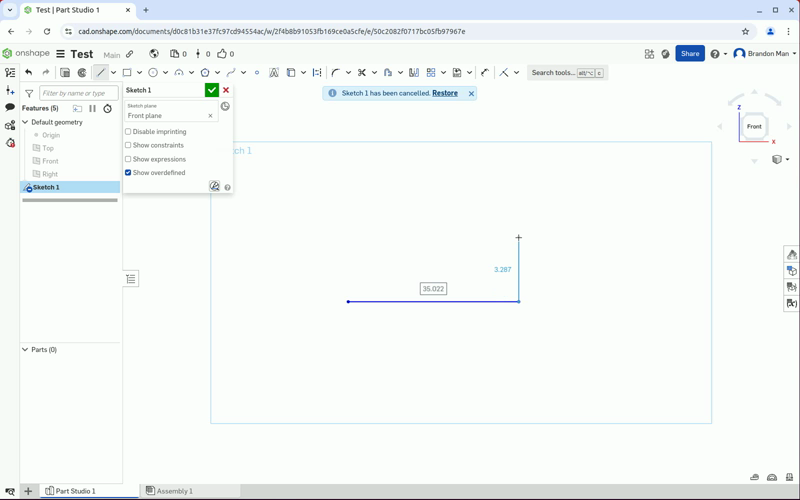
click(518, 237)
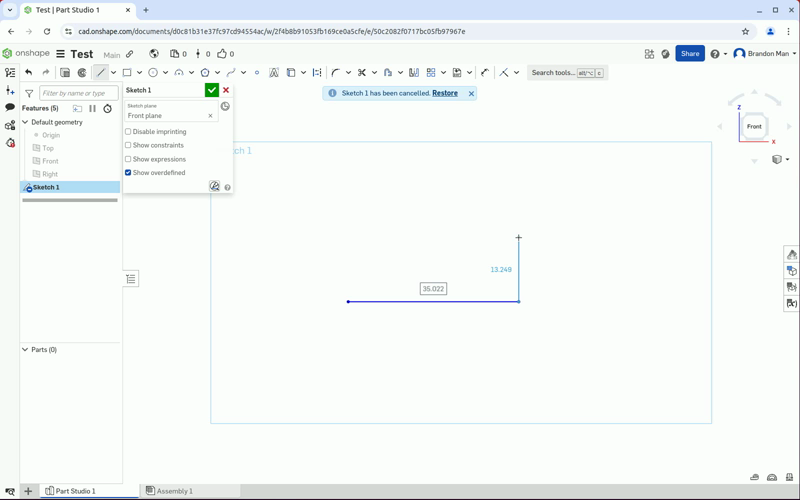
key_up(shift)
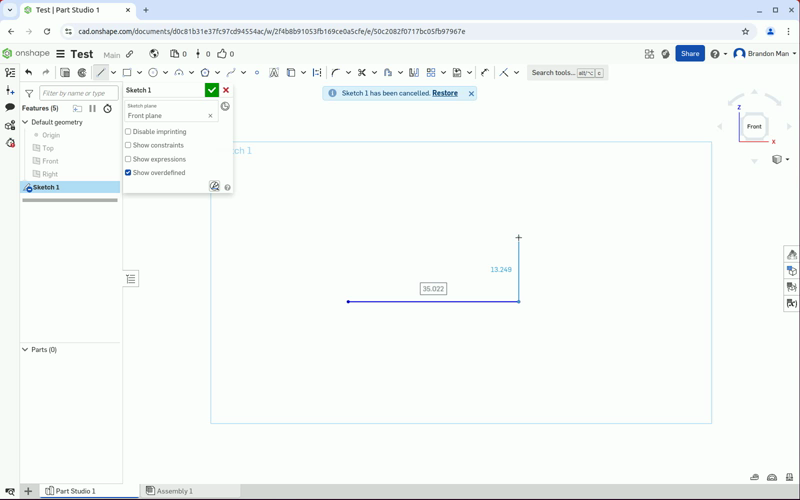
key_down(shift)
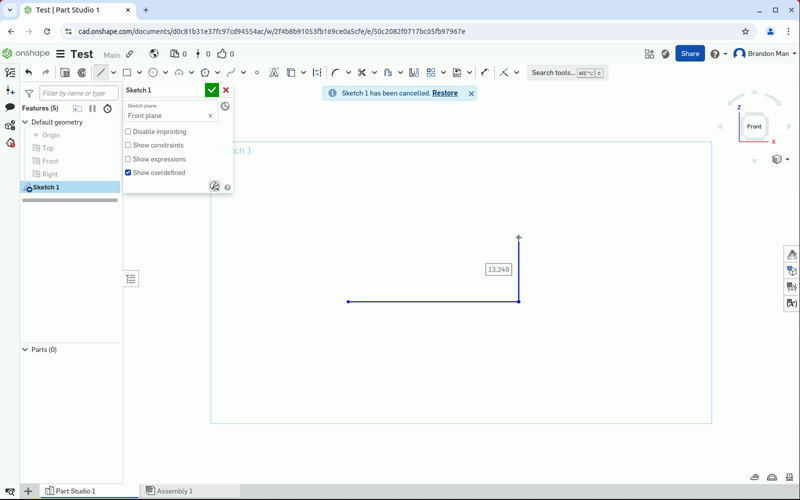
mouse_move(548, 237)
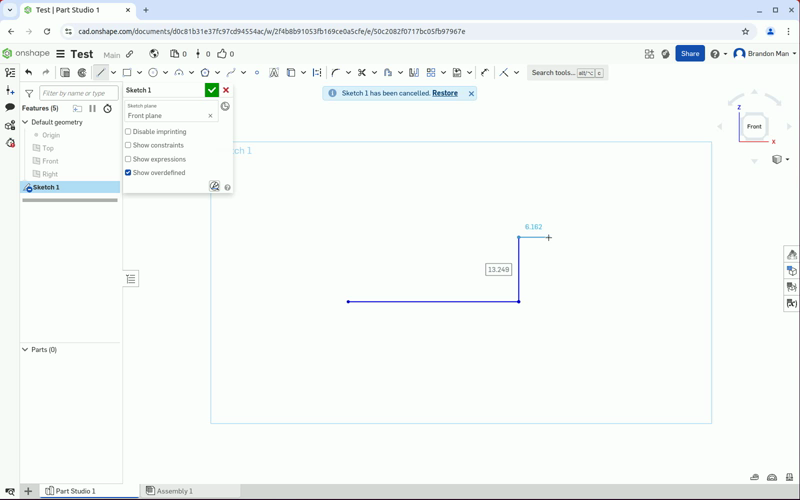
mouse_move(481, 199)
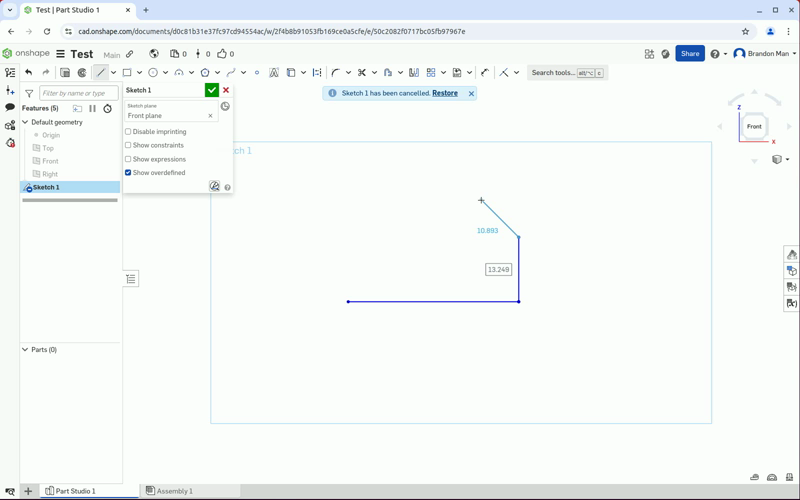
click(481, 199)
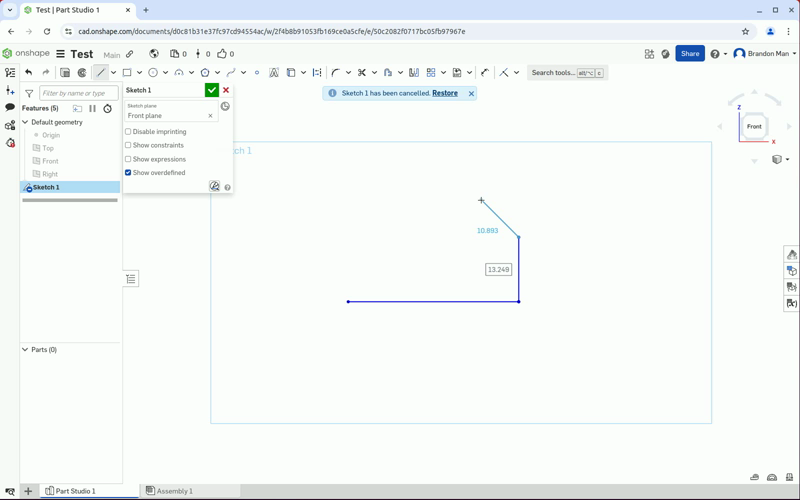
key_up(shift)
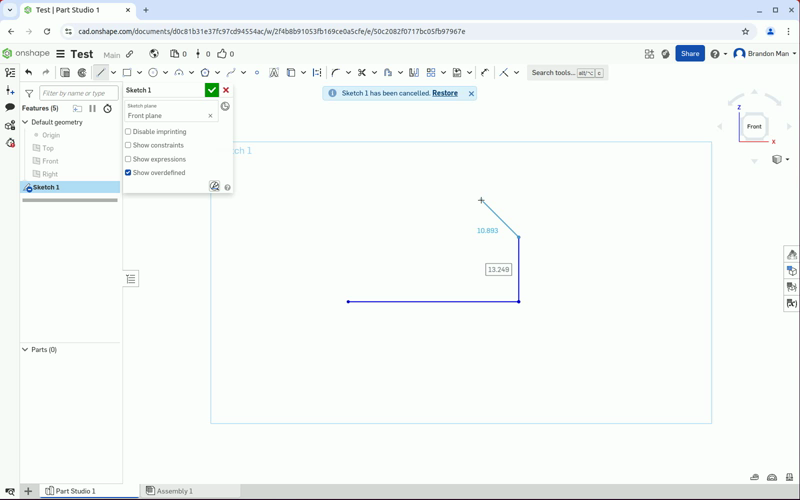
key_down(shift)
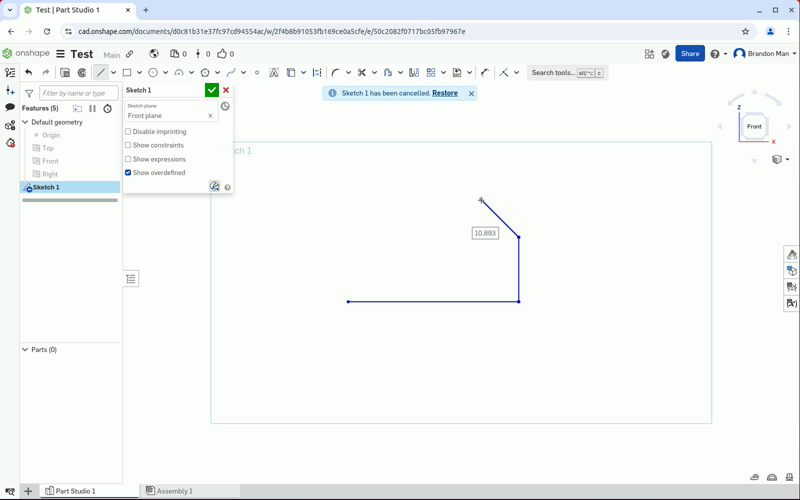
mouse_move(386, 199)
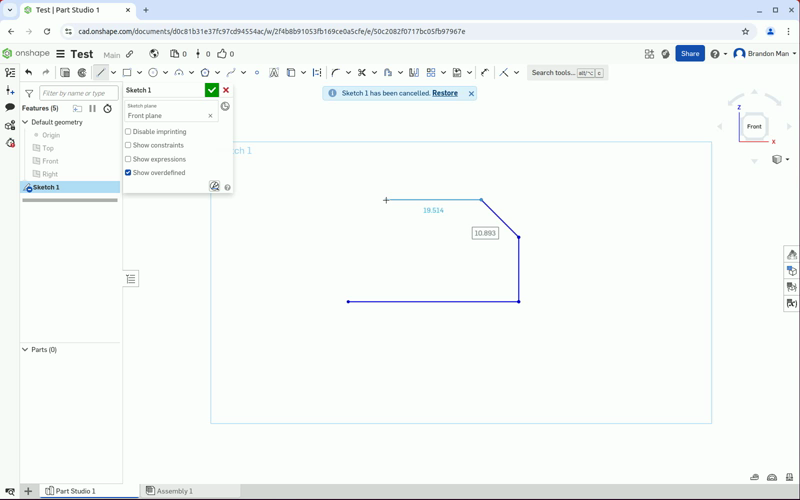
click(386, 199)
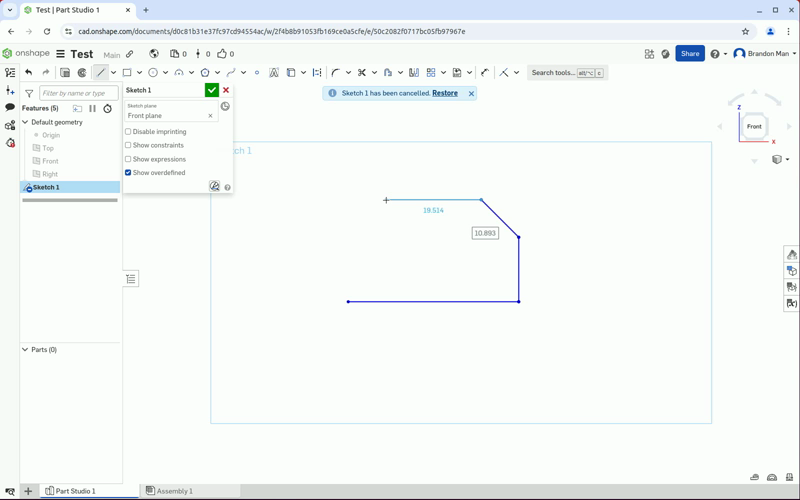
key_up(shift)
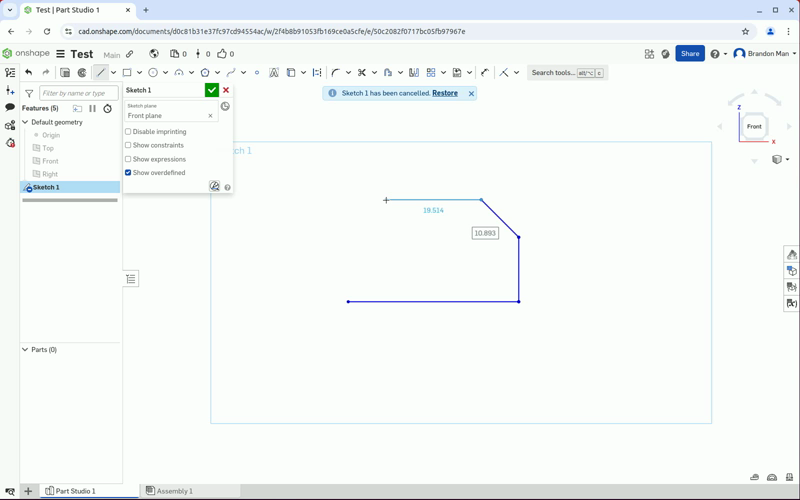
key_down(shift)
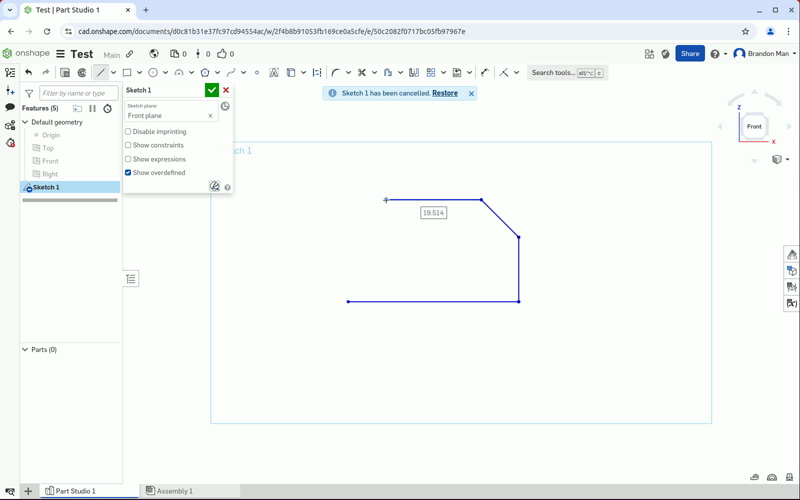
mouse_move(416, 199)
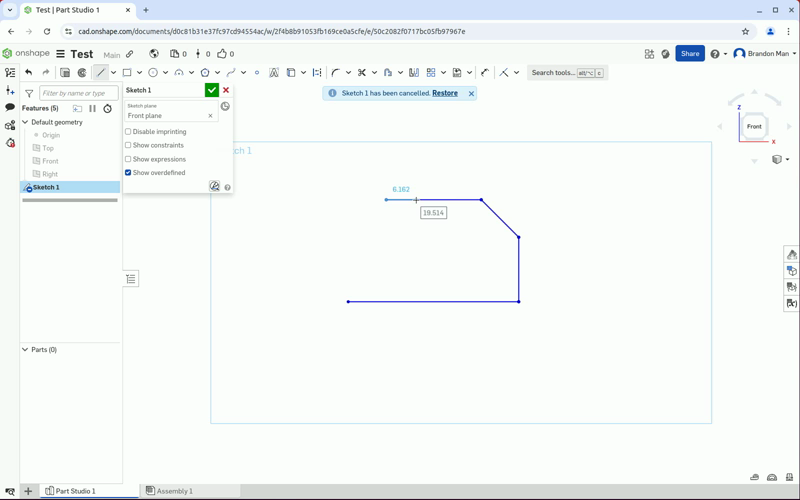
mouse_move(348, 237)
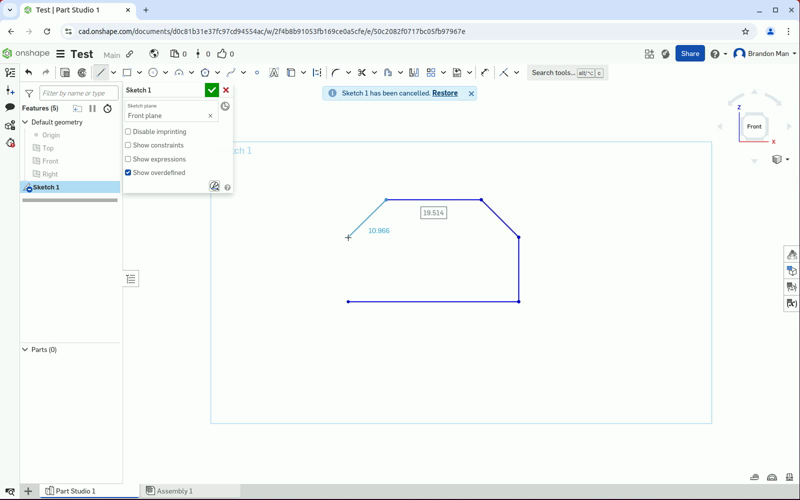
click(348, 237)
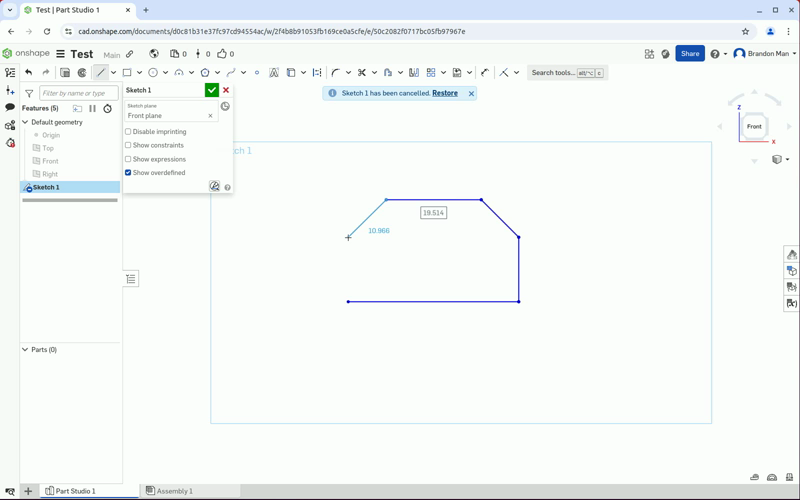
key_up(shift)
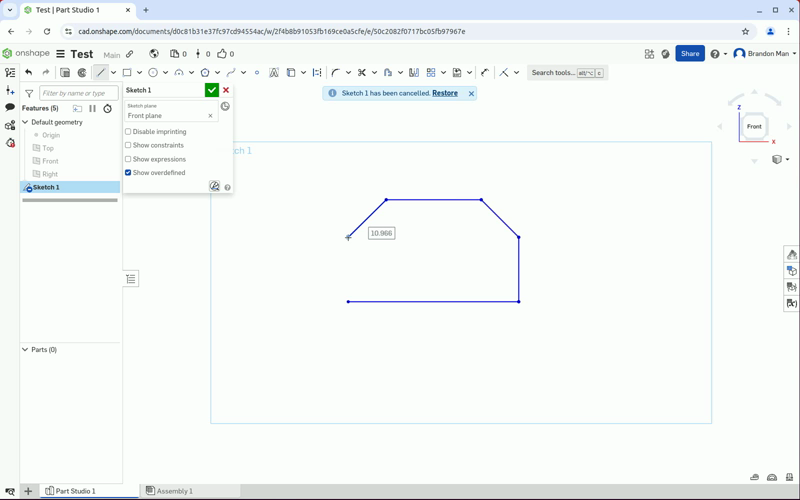
key_down(shift)
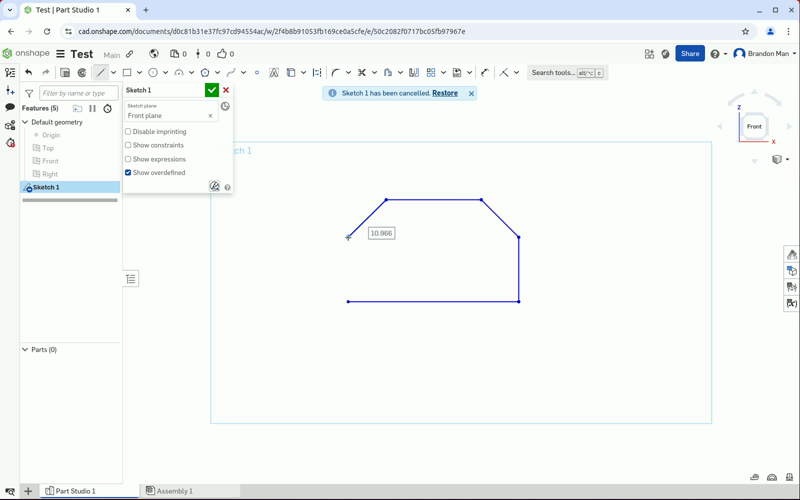
mouse_move(348, 301)
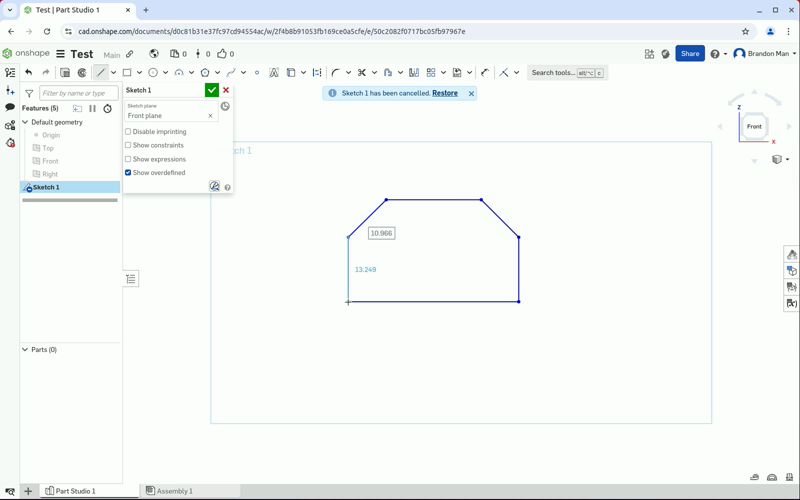
key_up(shift)
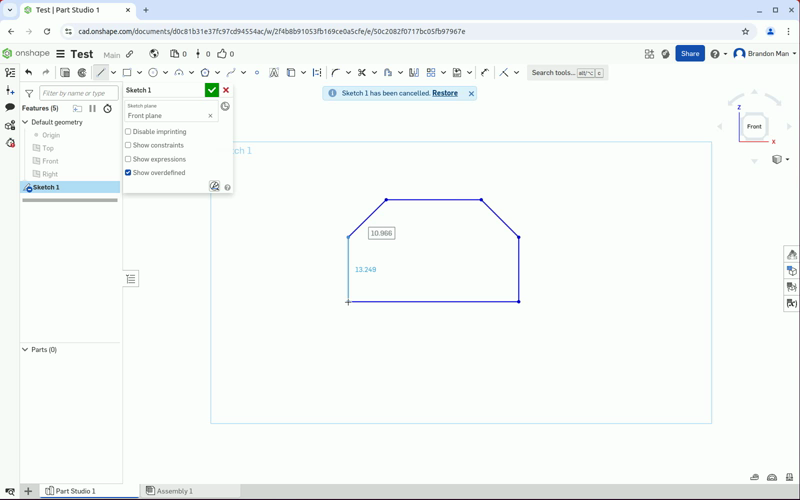
click(348, 301)
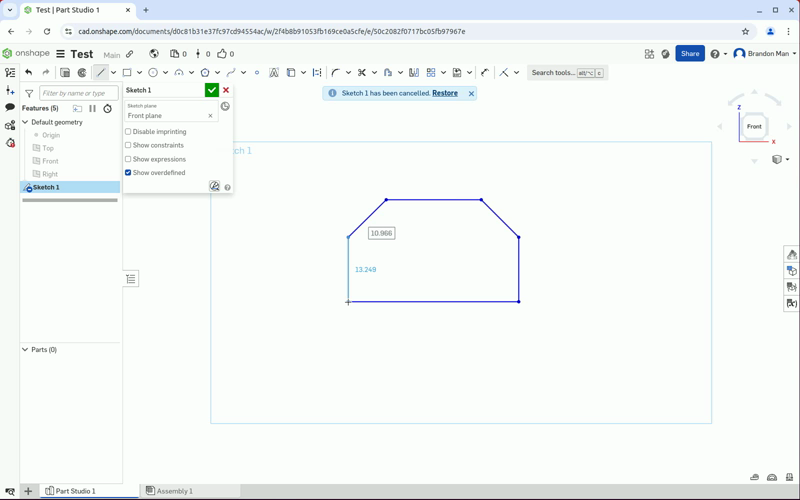
key(esc)
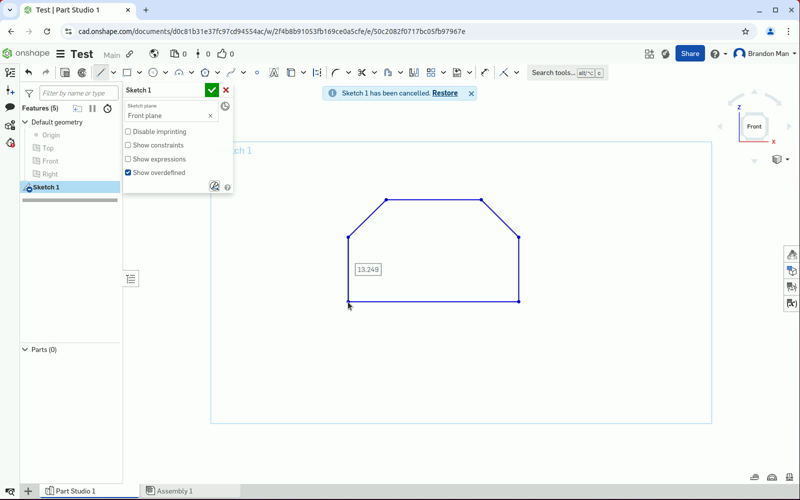
mouse_move(469, 289)
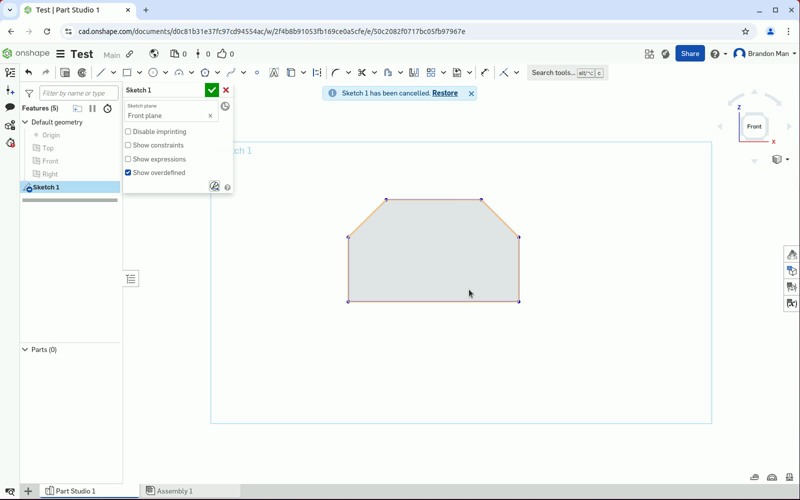
click(469, 289)
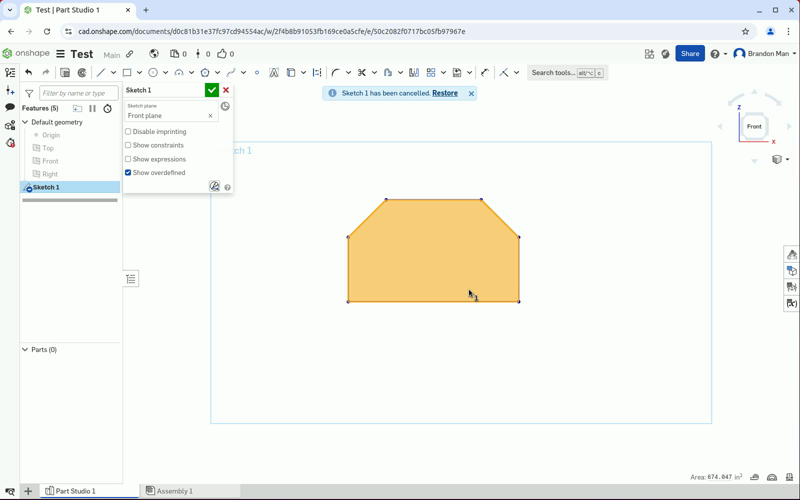
mouse_move(73, 352)
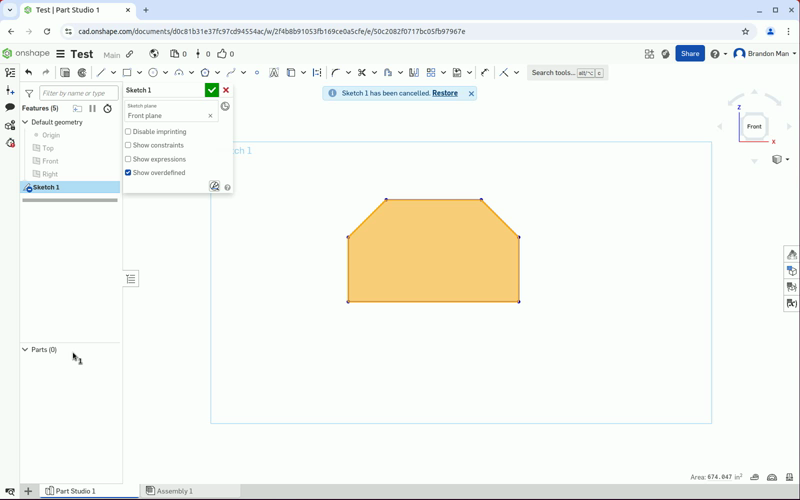
key(shift+y)
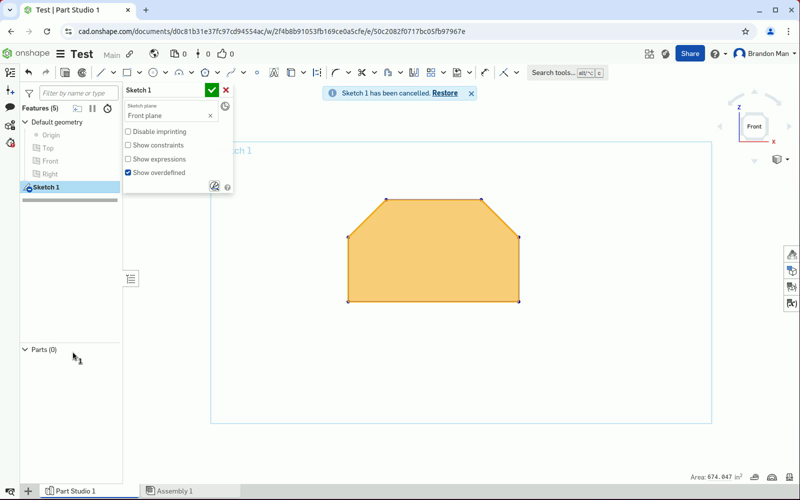
key(shift+e)
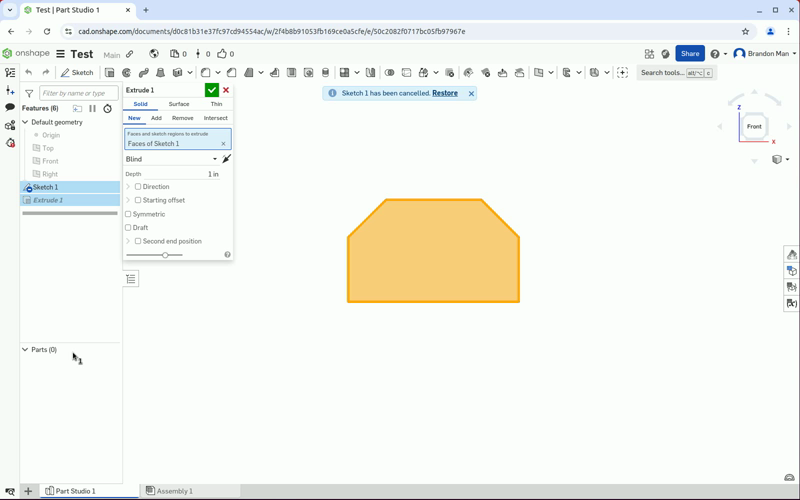
mouse_move(143, 106)
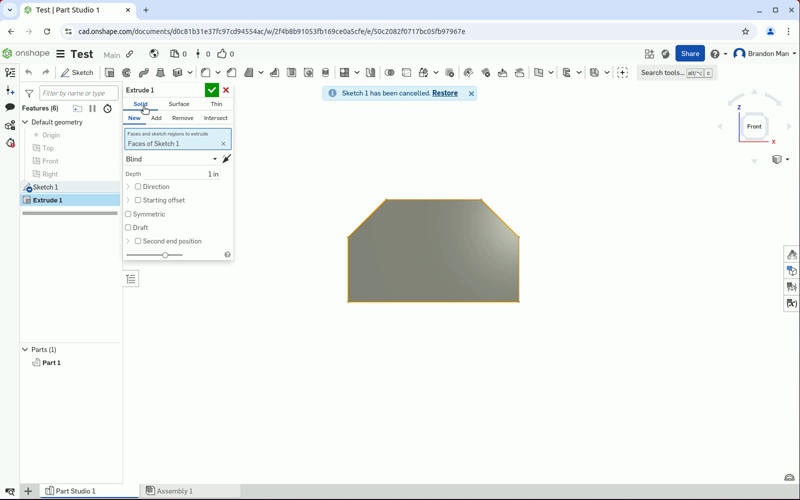
click(143, 106)
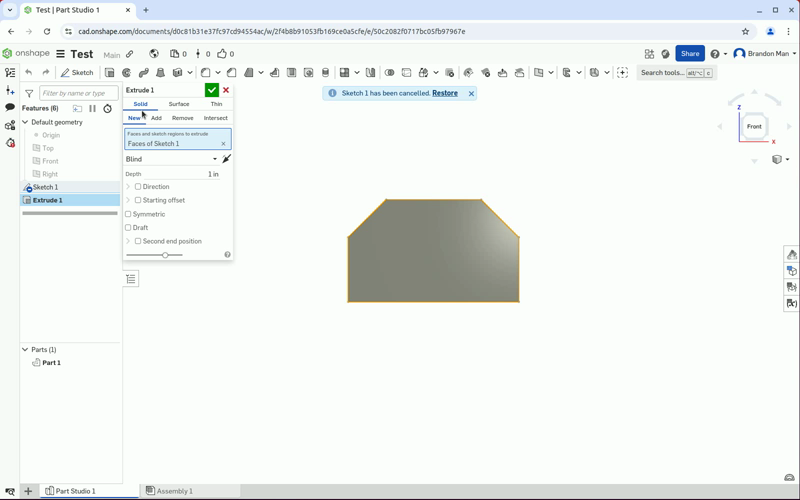
mouse_move(137, 120)
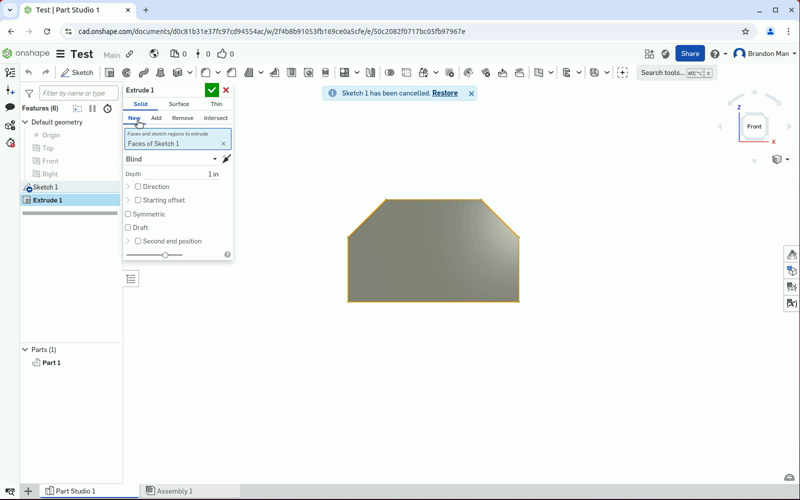
click(137, 120)
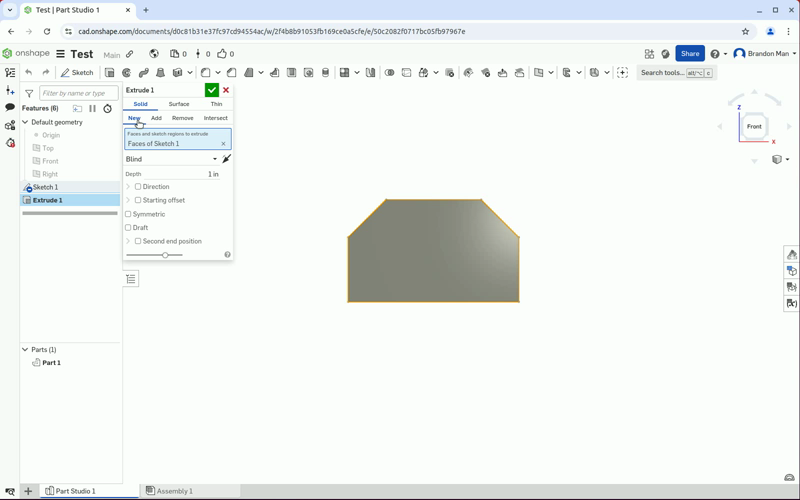
key(tab, 4)
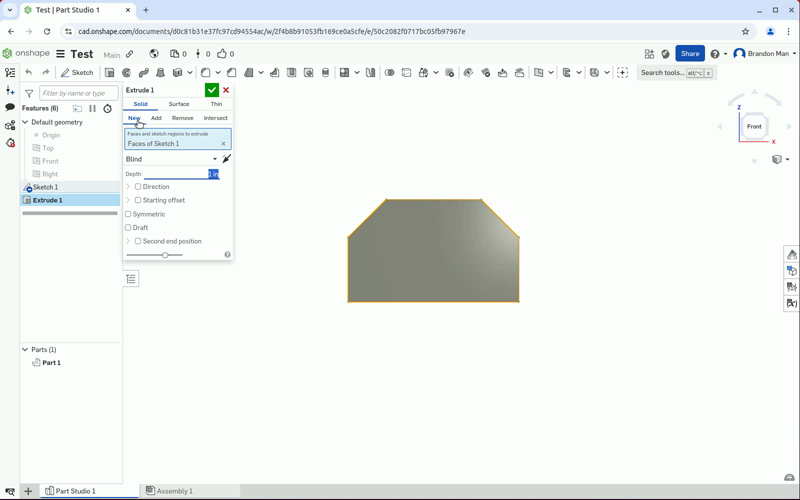
text(3.611)
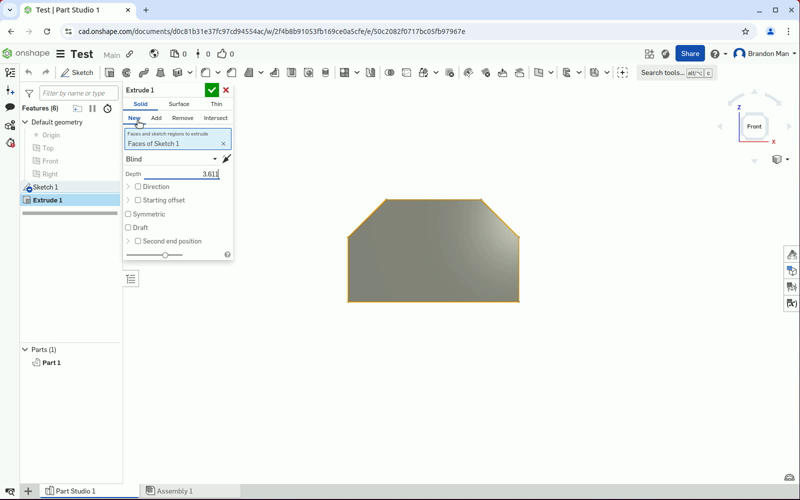
key(enter)
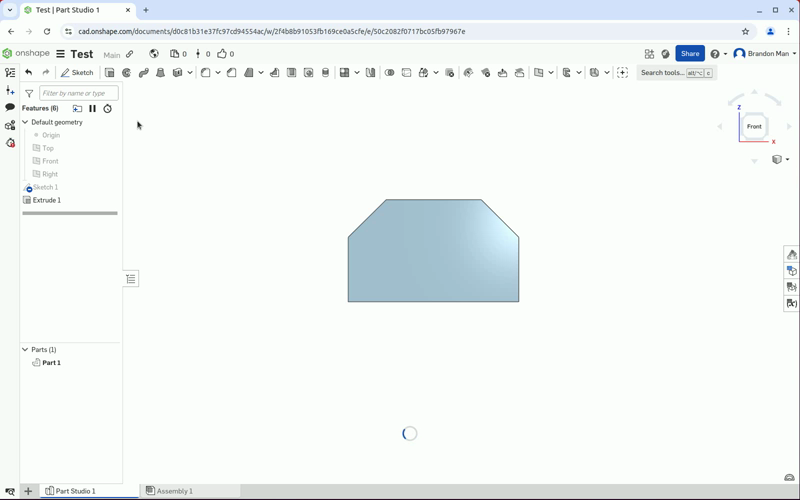
key(shift+h)
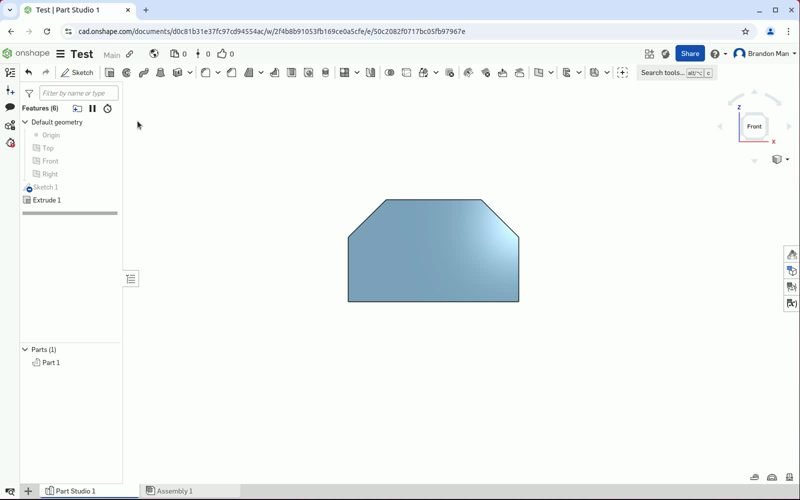
key(shift+h)
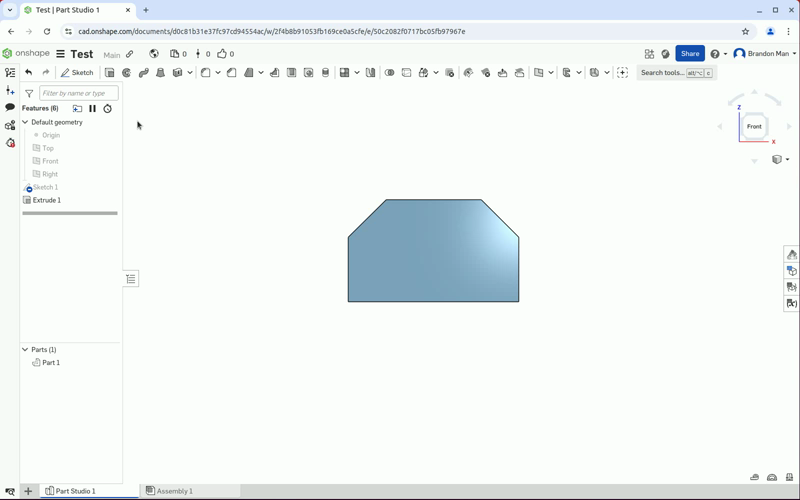
mouse_move(73, 189)
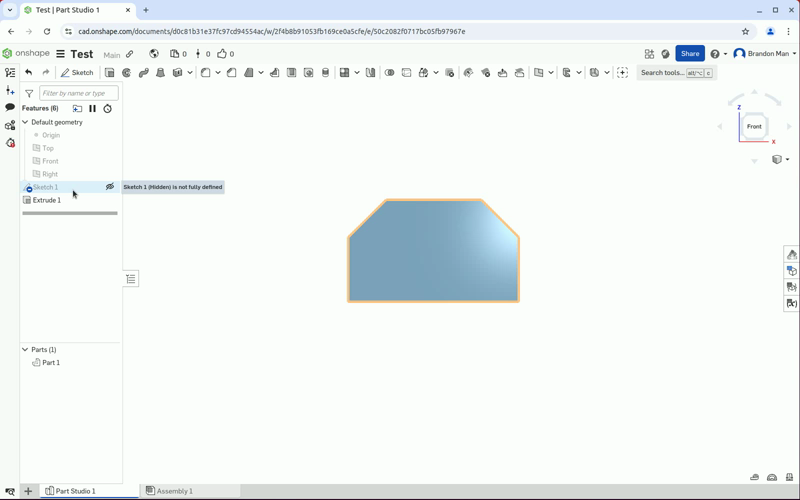
click(73, 189)
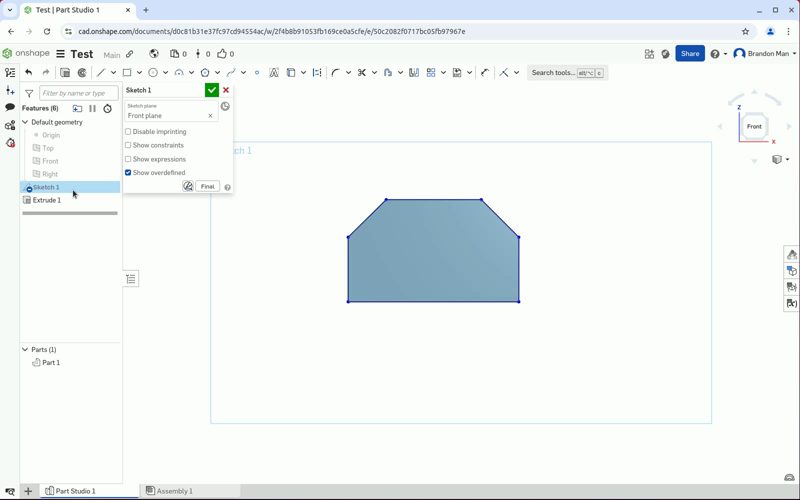
mouse_move(229, 92)
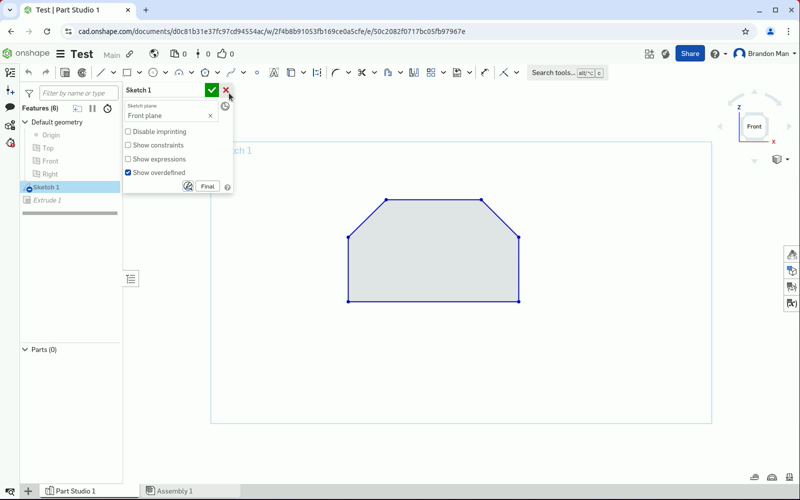
click(229, 92)
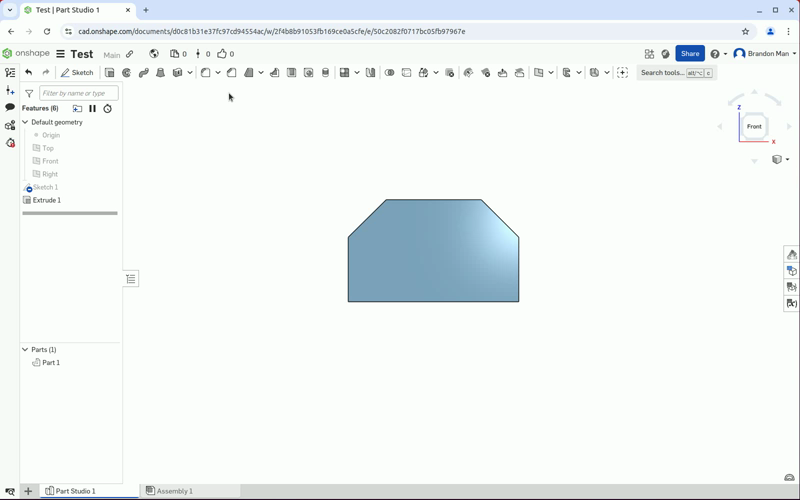
mouse_move(541, 75)
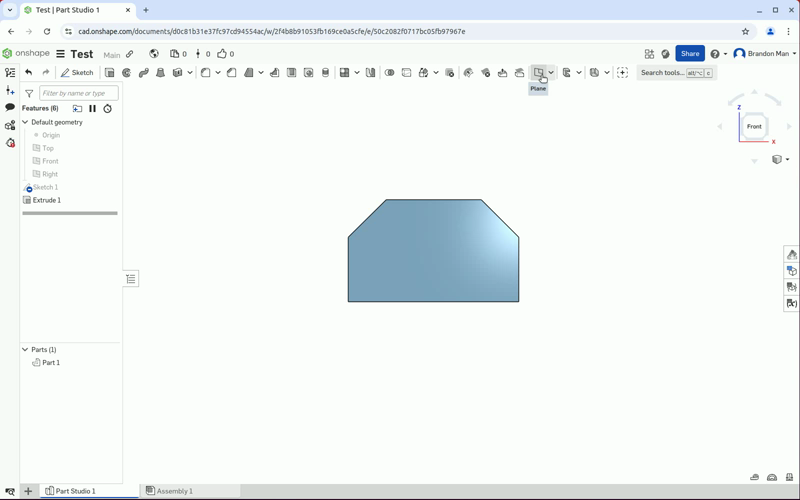
click(541, 75)
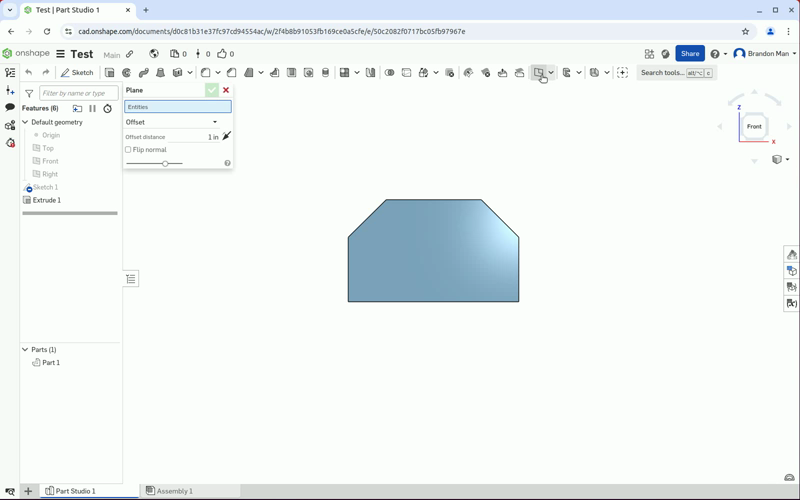
mouse_move(73, 163)
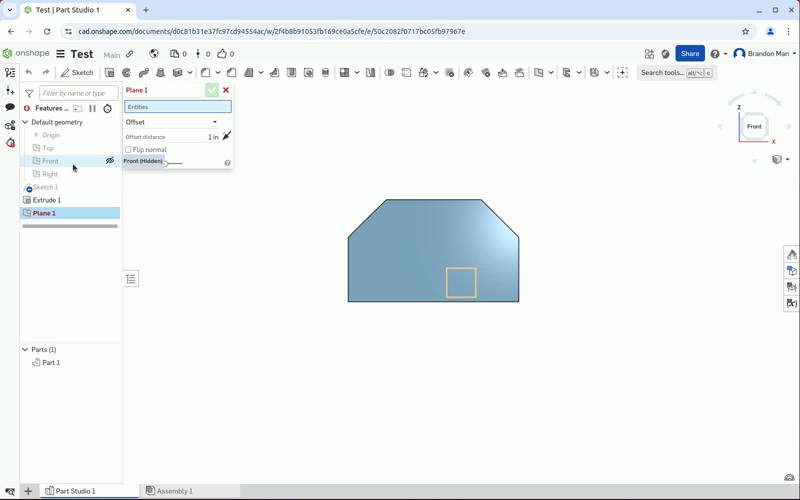
click(73, 163)
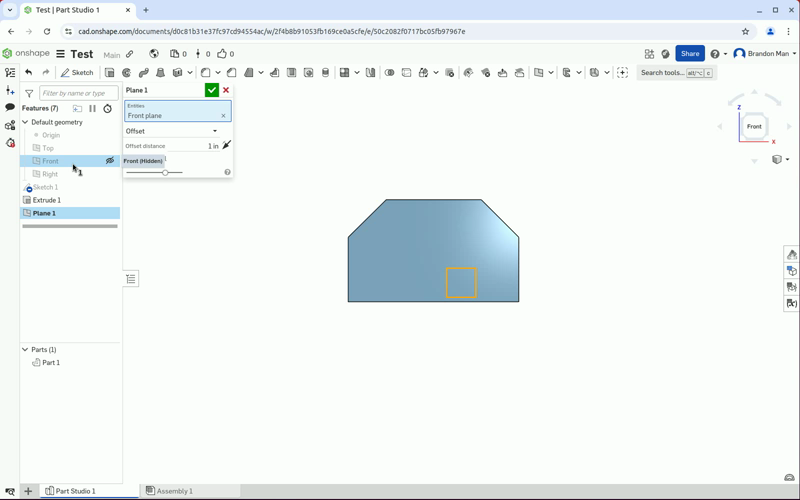
key(tab, 2)
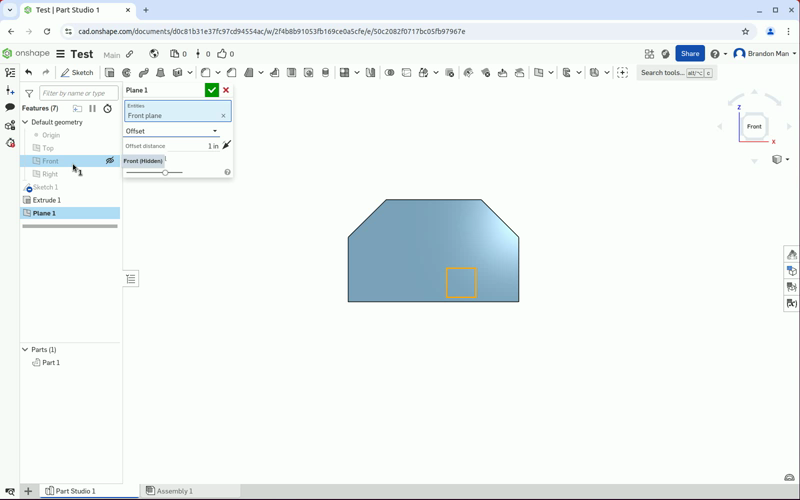
text(3.605)
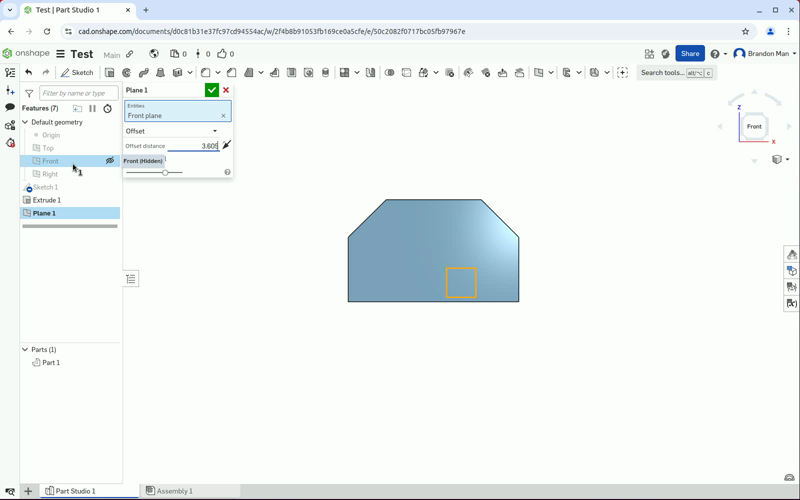
key(enter, 2)
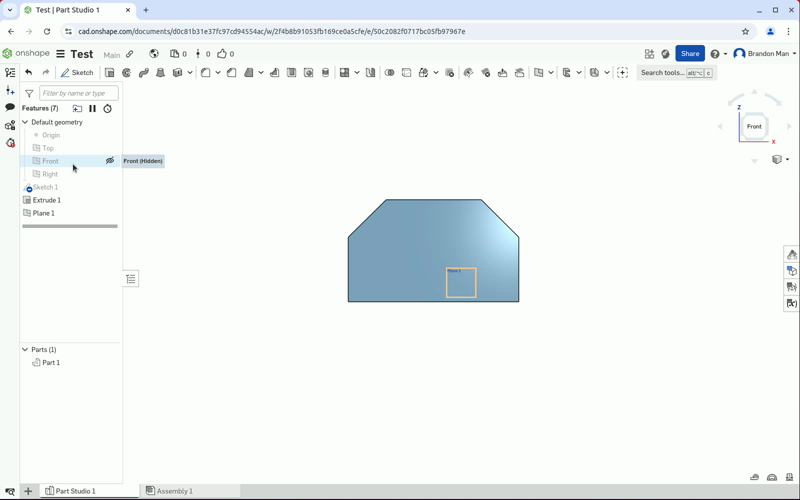
key(shift+s)
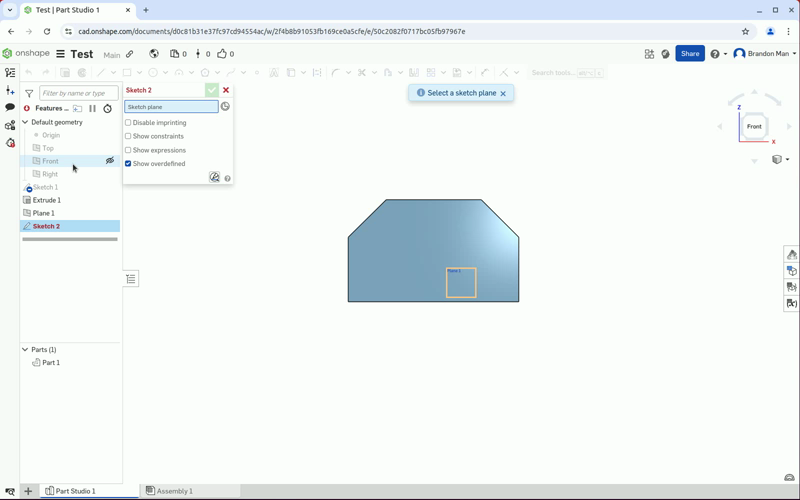
mouse_move(73, 215)
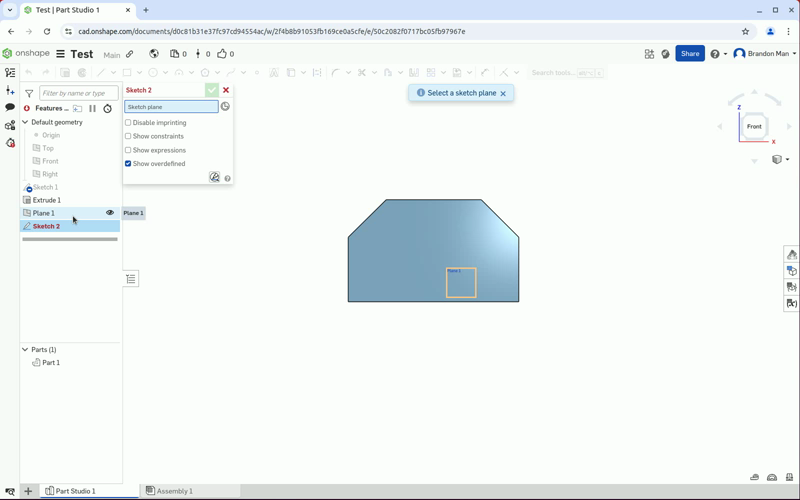
click(73, 215)
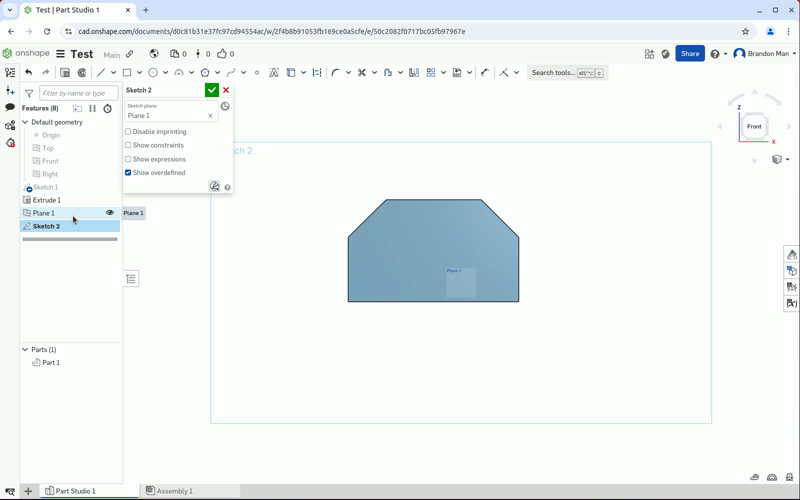
mouse_move(73, 352)
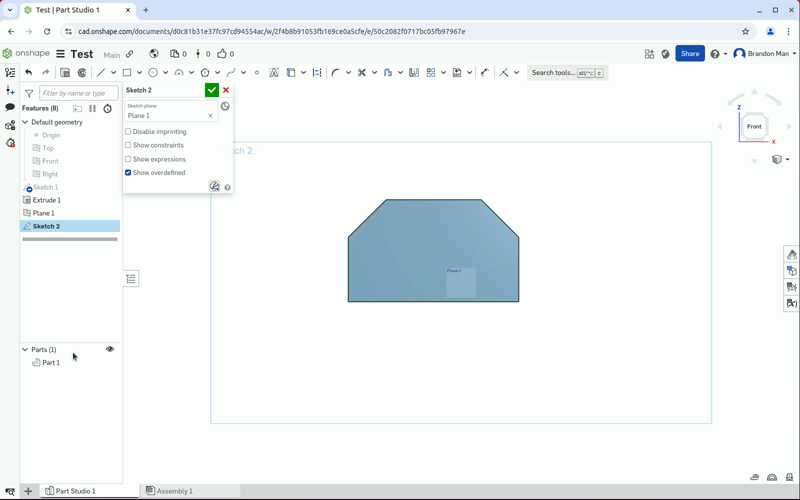
key(y)
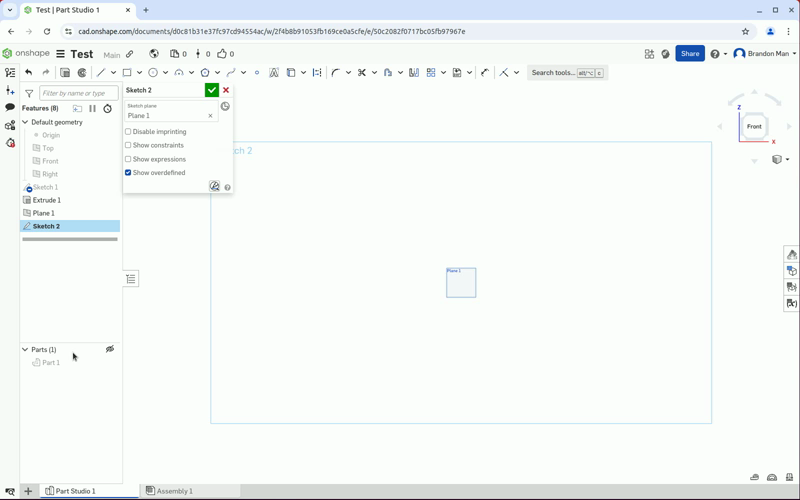
key(l)
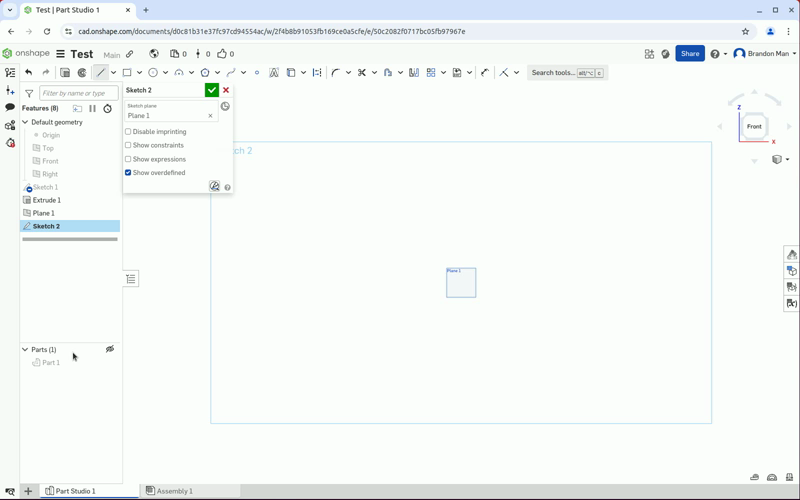
key_down(shift)
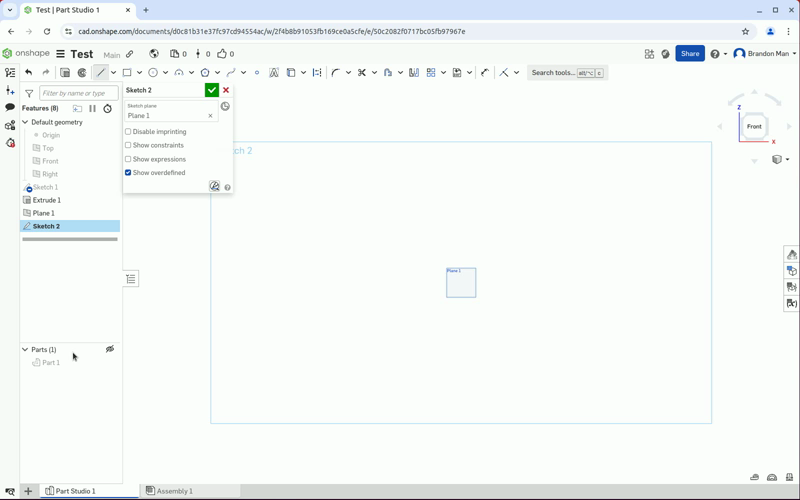
mouse_move(348, 301)
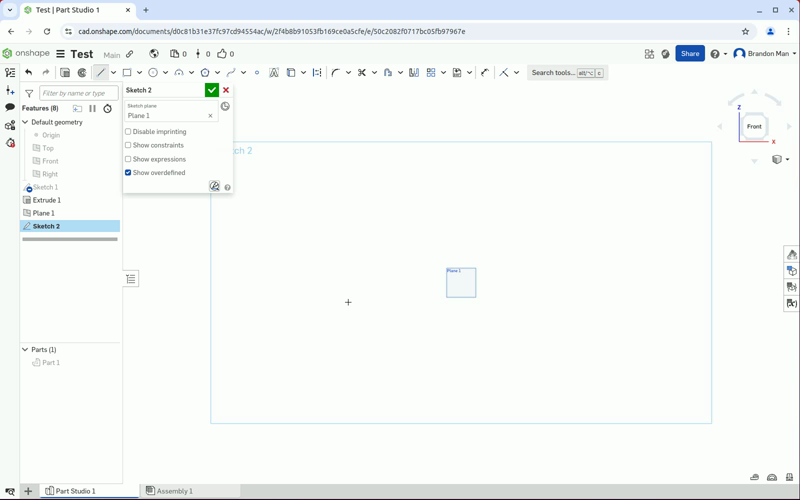
click(348, 301)
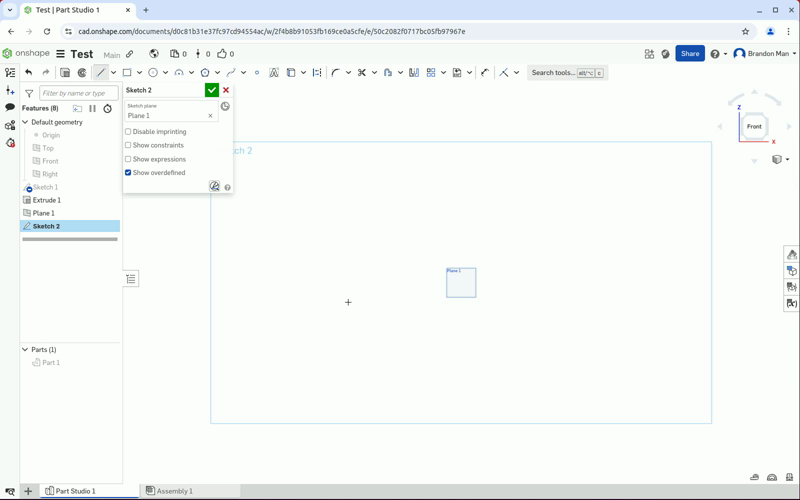
key_up(shift)
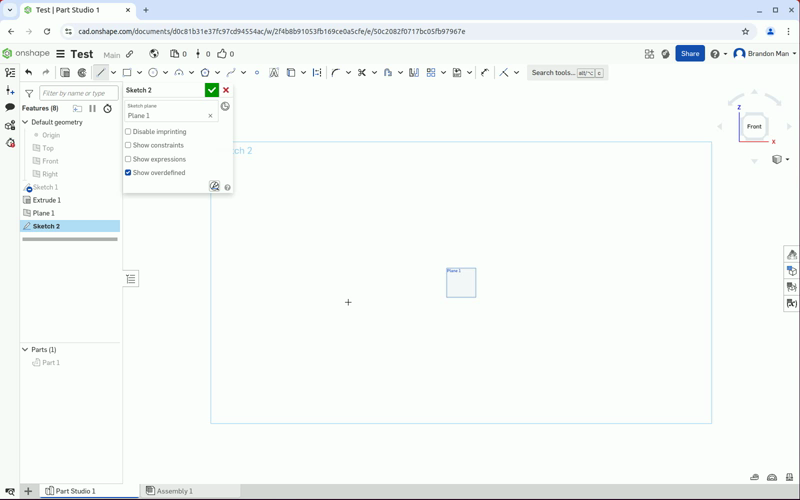
key_down(shift)
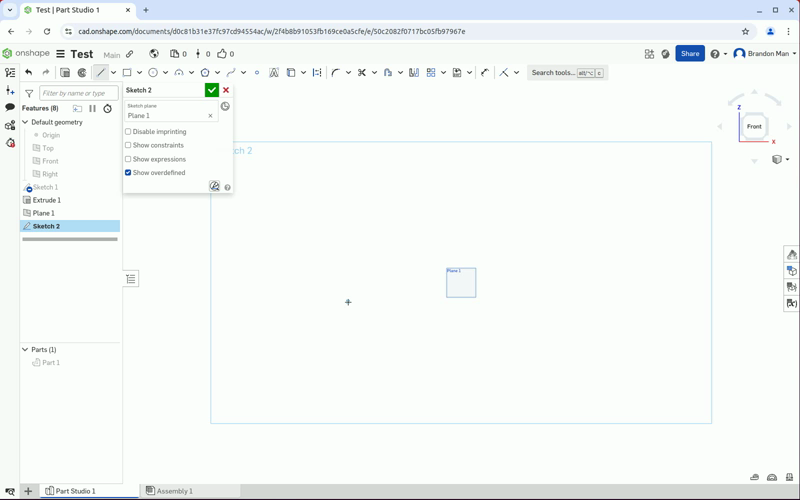
mouse_move(518, 301)
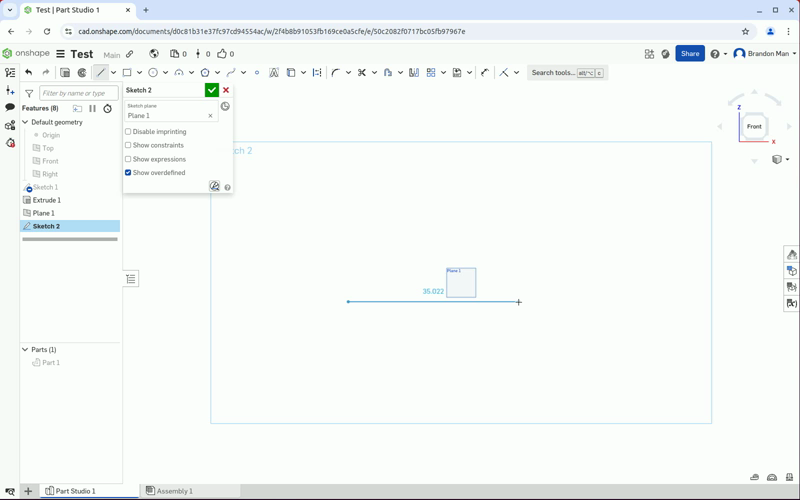
click(518, 301)
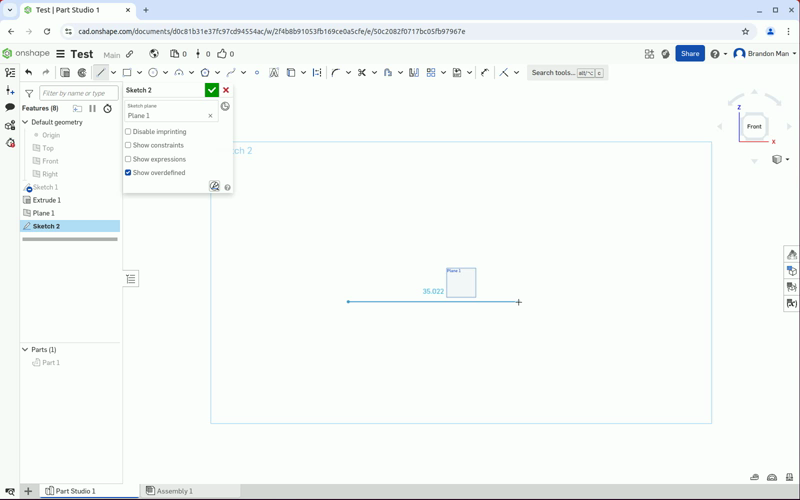
key_up(shift)
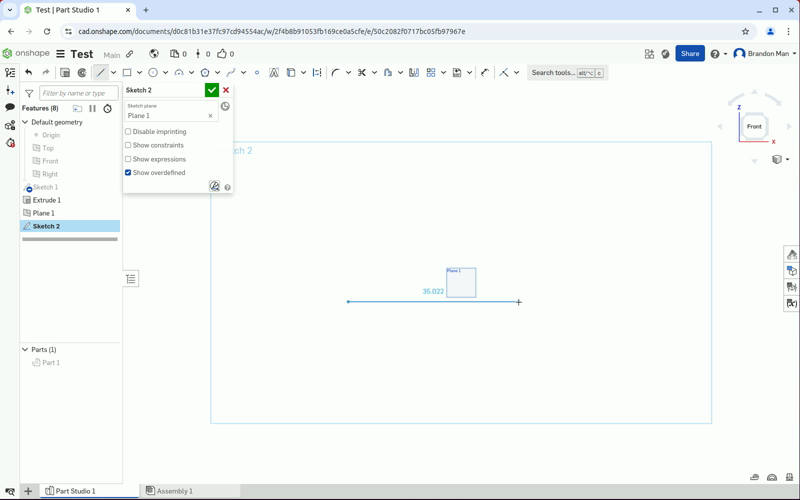
key_down(shift)
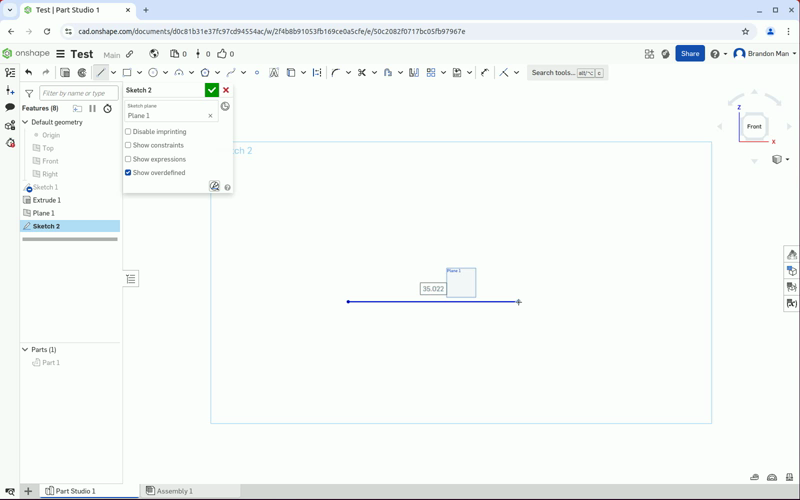
mouse_move(548, 301)
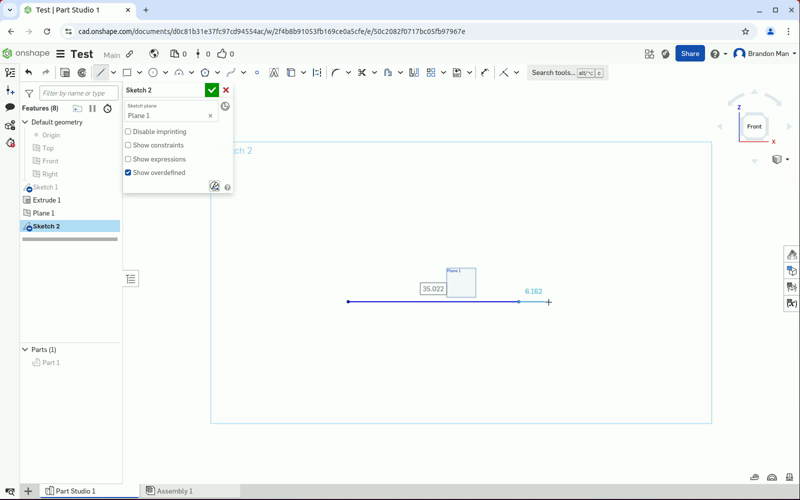
mouse_move(518, 283)
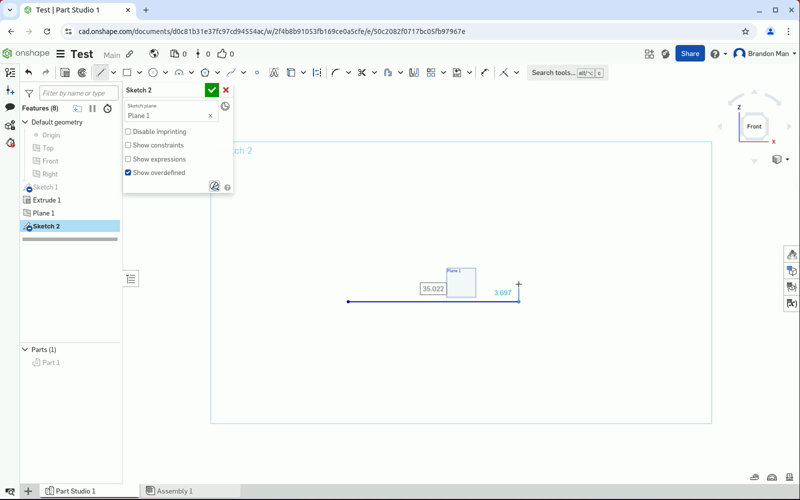
click(518, 283)
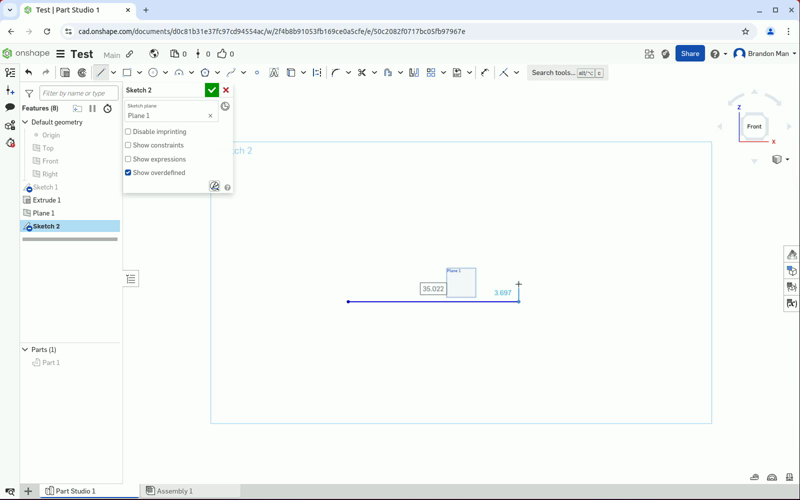
key_up(shift)
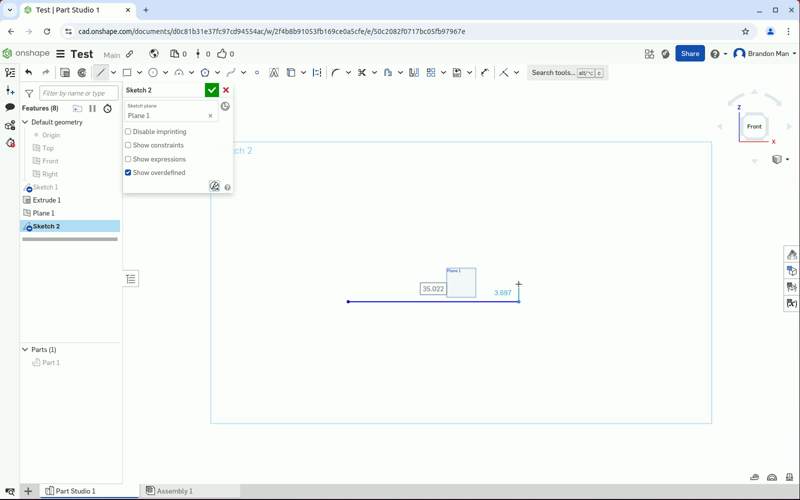
key_down(shift)
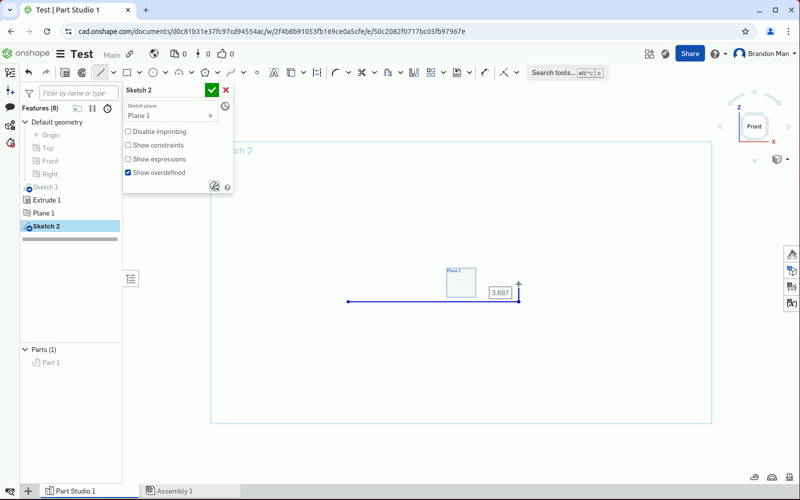
mouse_move(348, 283)
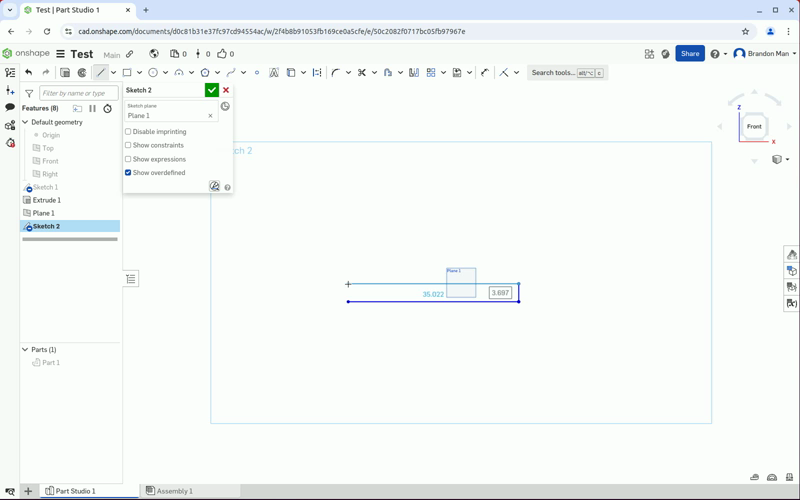
click(348, 283)
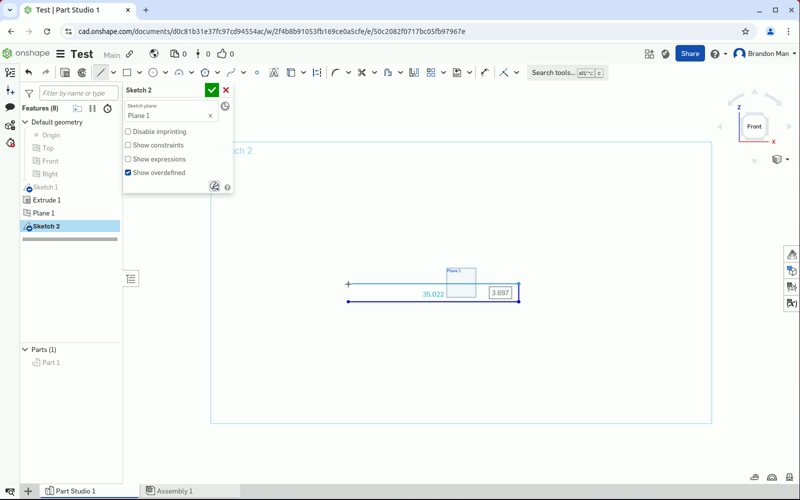
key_up(shift)
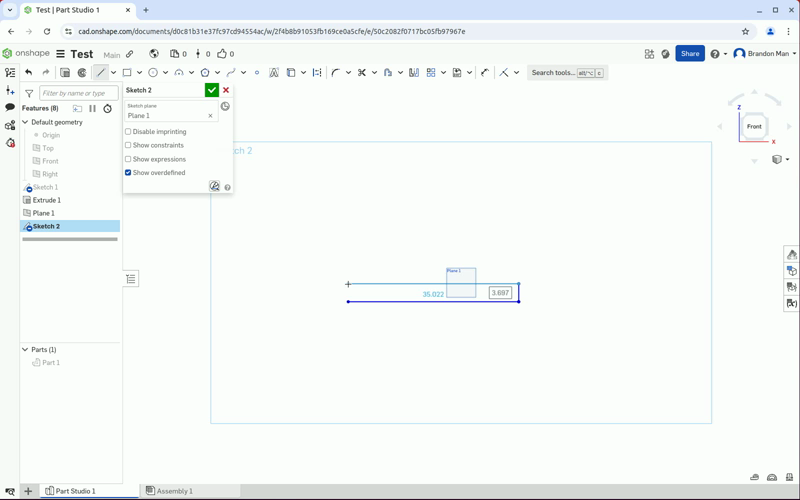
mouse_move(378, 283)
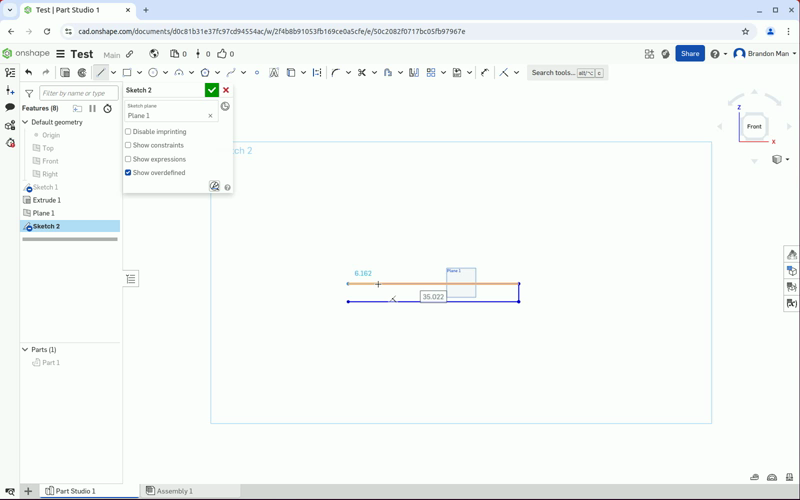
key_down(shift)
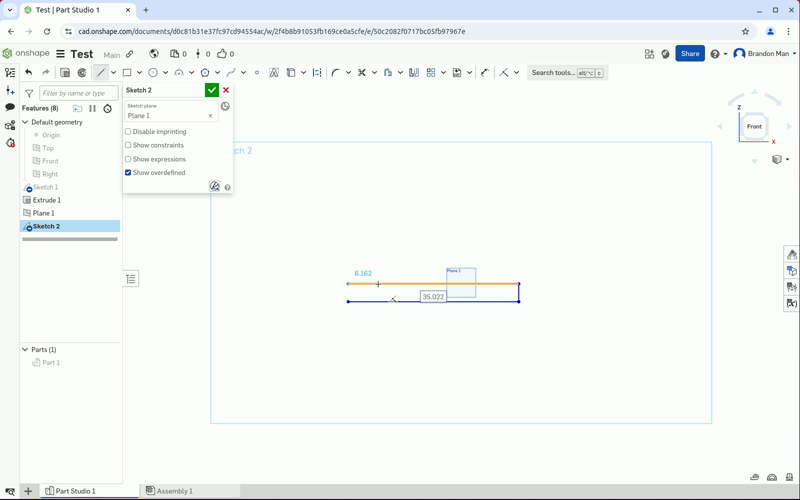
mouse_move(348, 301)
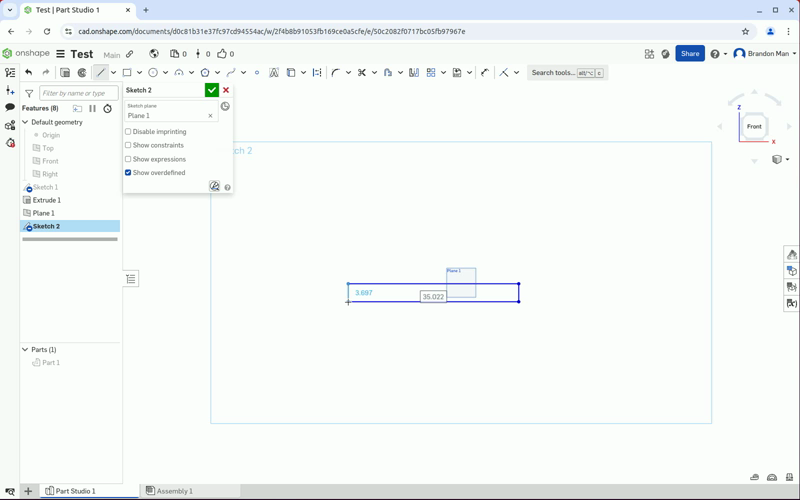
key_up(shift)
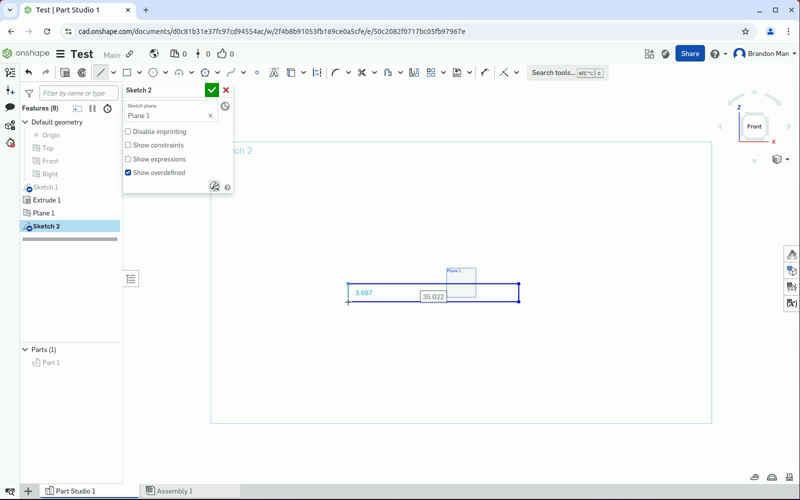
click(348, 301)
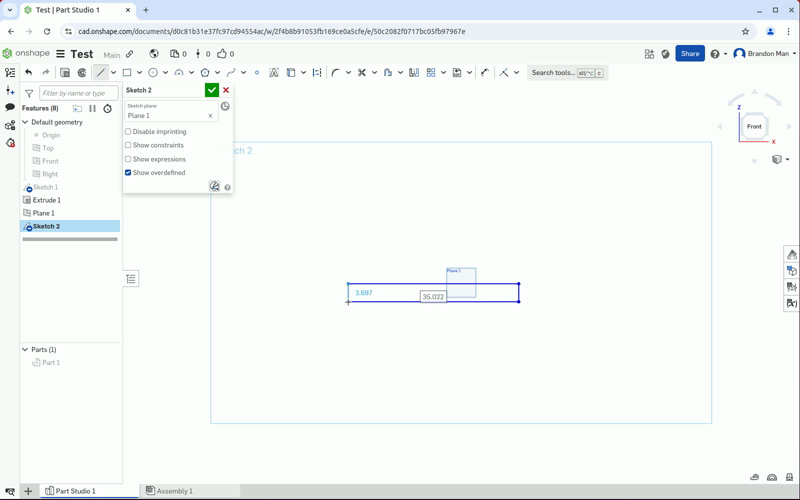
key(esc)
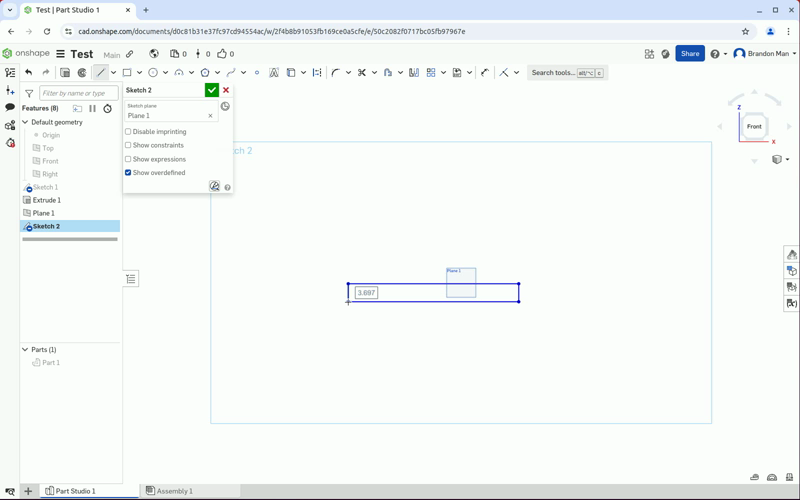
mouse_move(478, 285)
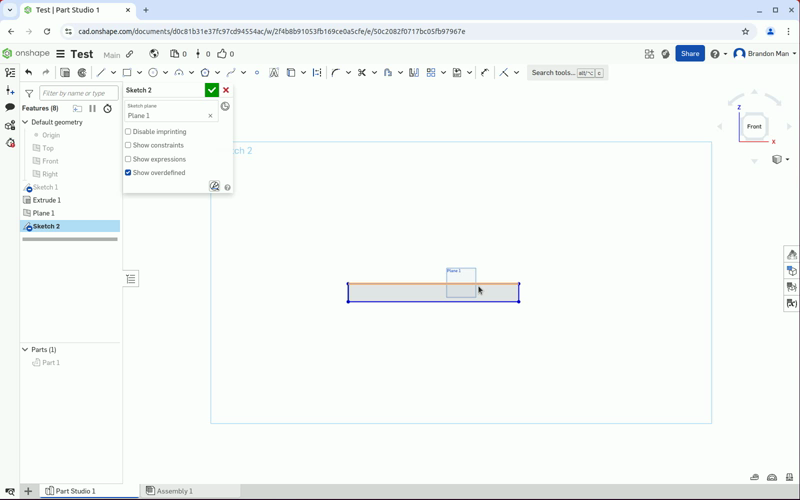
click(478, 285)
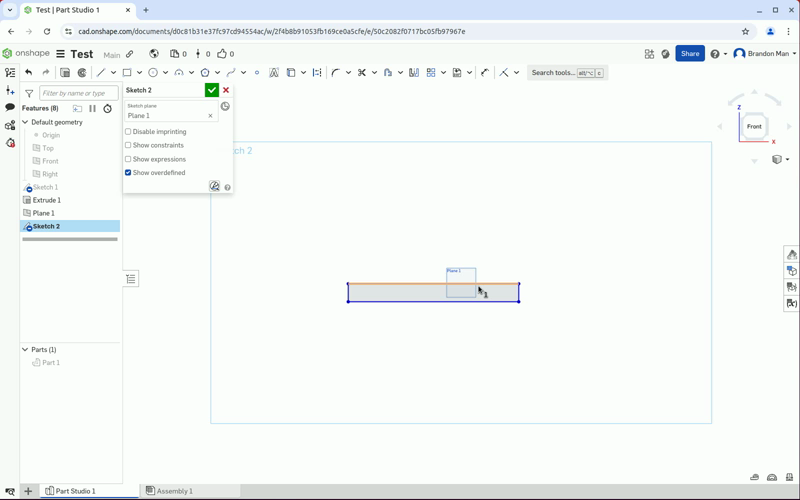
mouse_move(73, 352)
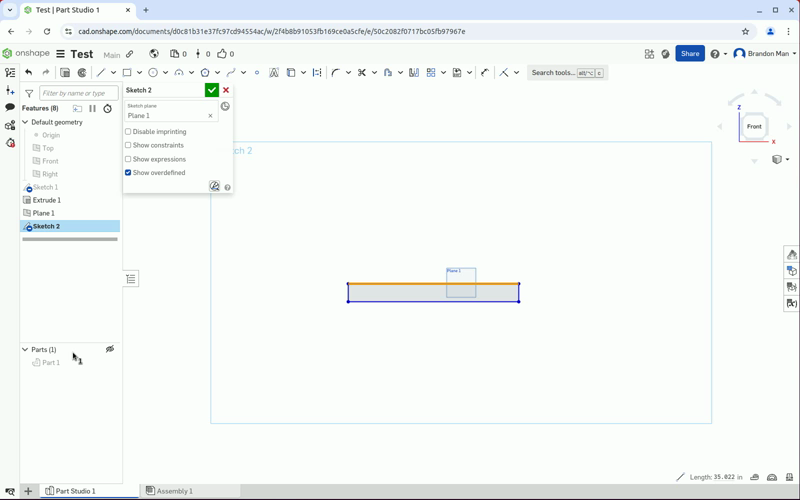
key(shift+y)
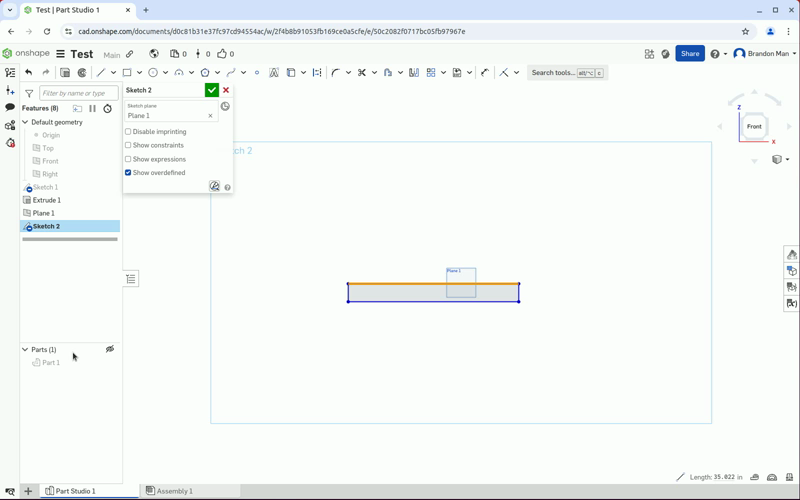
key(shift+e)
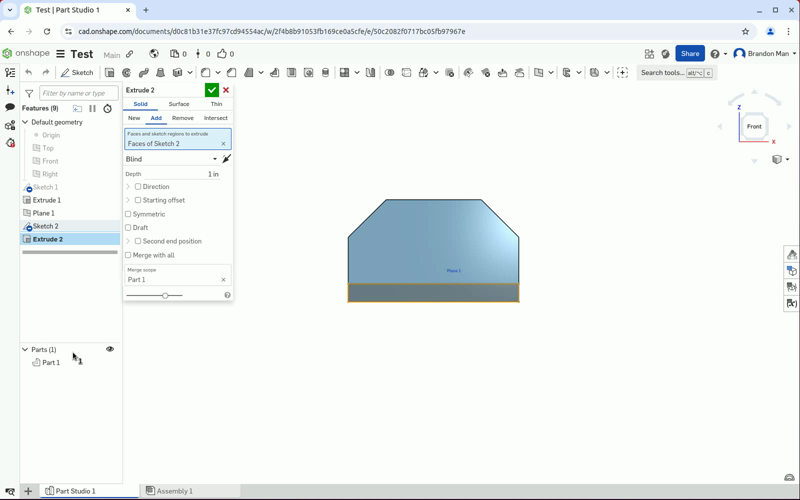
mouse_move(143, 106)
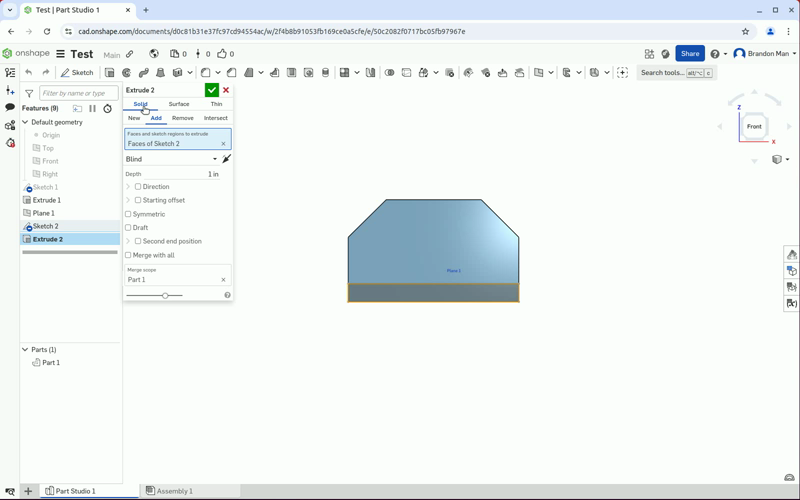
click(143, 106)
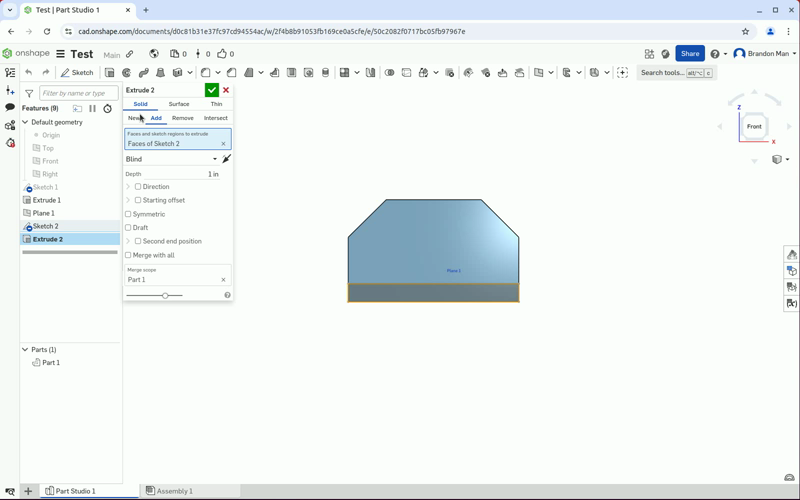
mouse_move(137, 120)
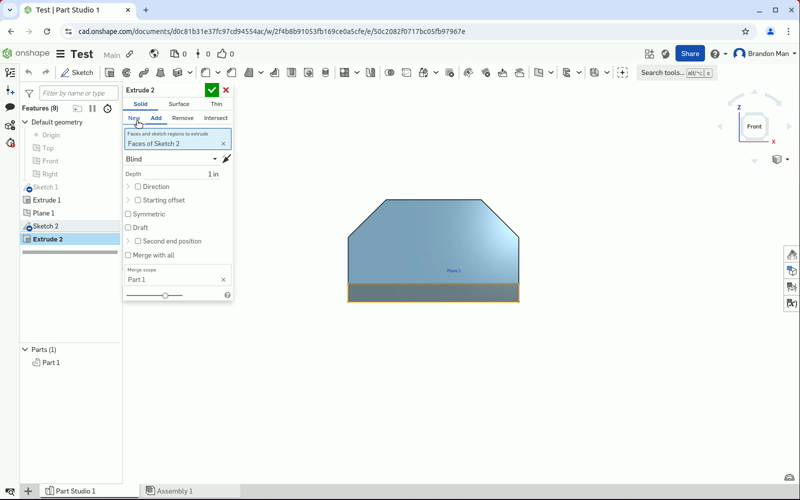
click(137, 120)
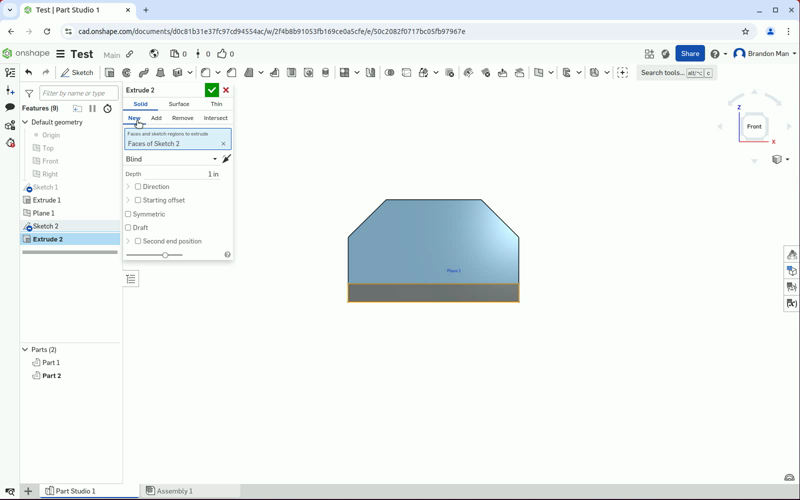
key(tab, 4)
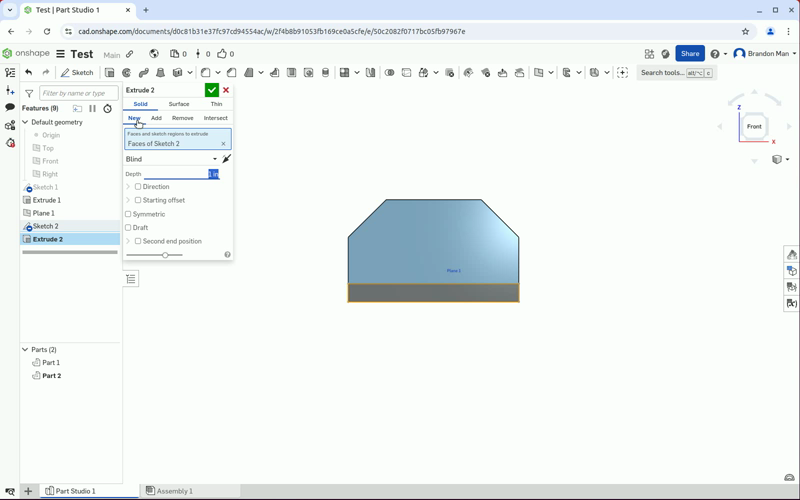
text(6.258)
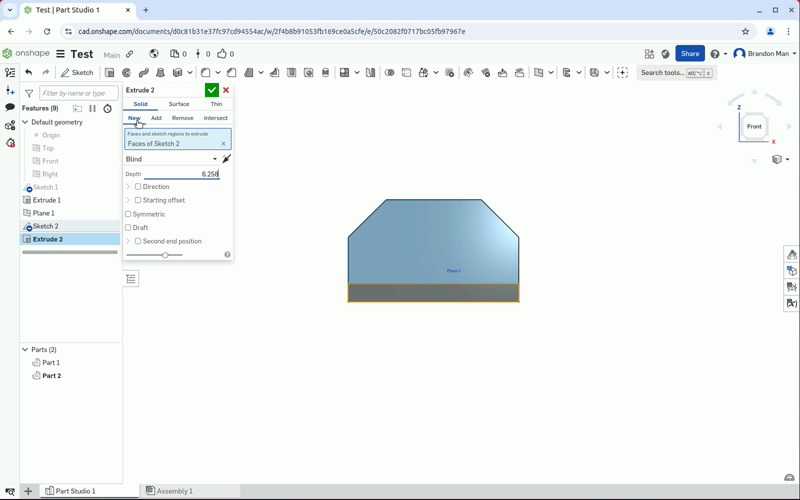
key(enter)
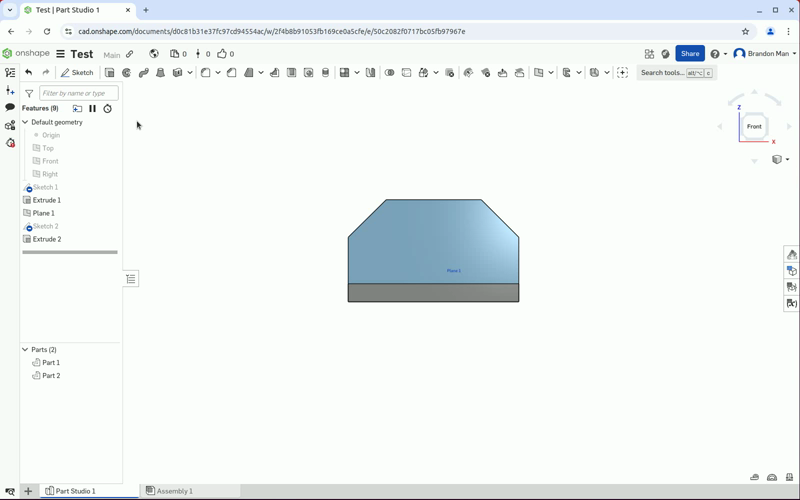
key(shift+h)
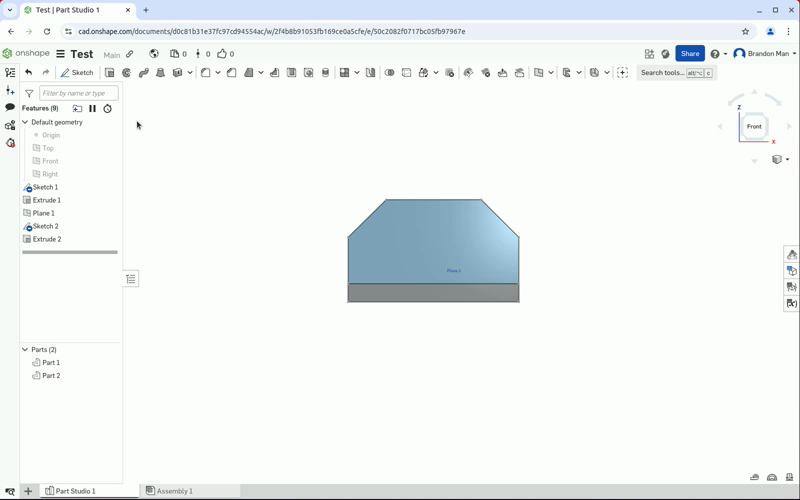
key(shift+h)
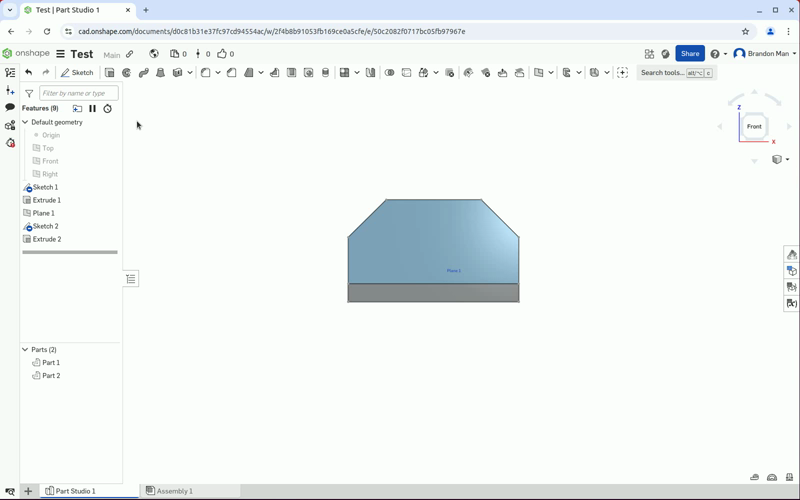
key(shift+7)
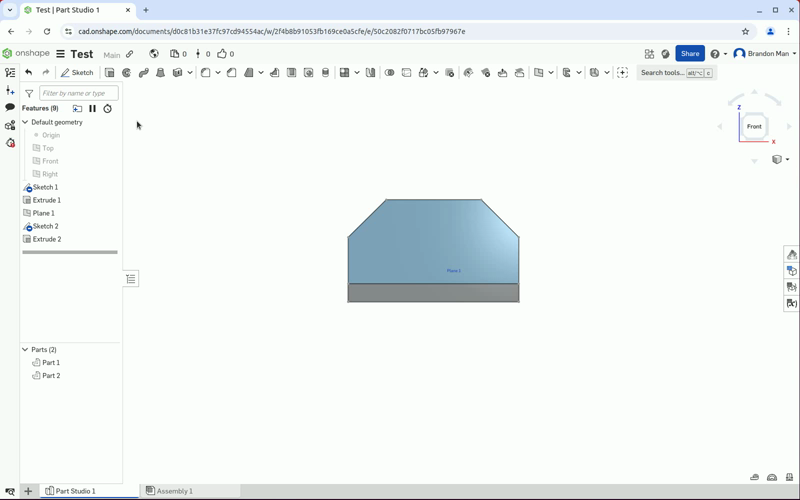
key(left, 2)
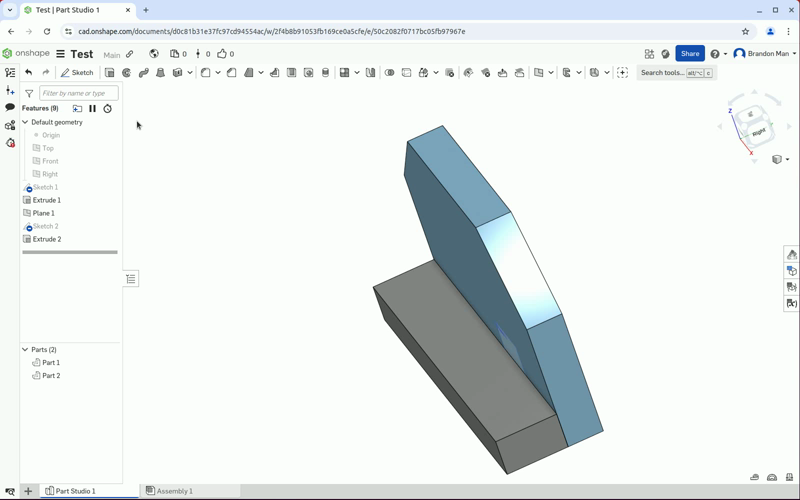
key(down, 2)
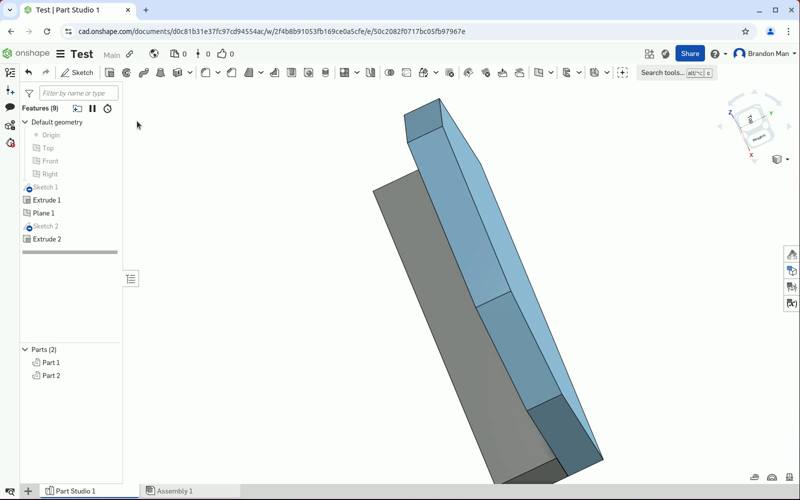
key(up, 2)
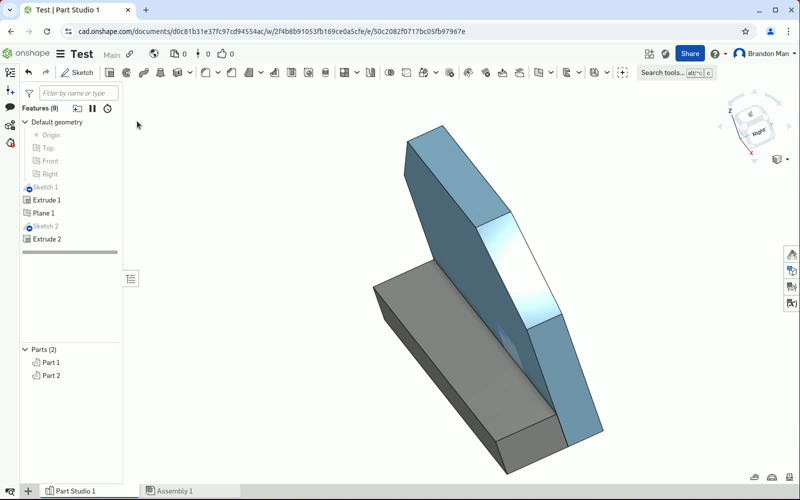
key(right, 2)
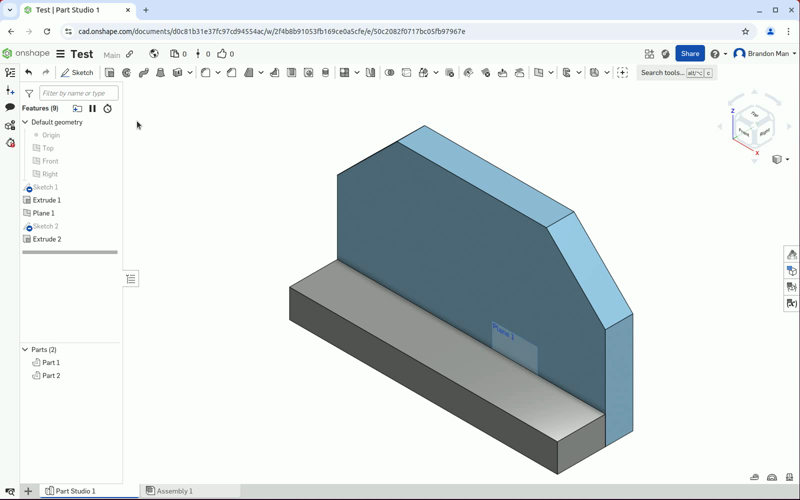
mouse_move(73, 189)
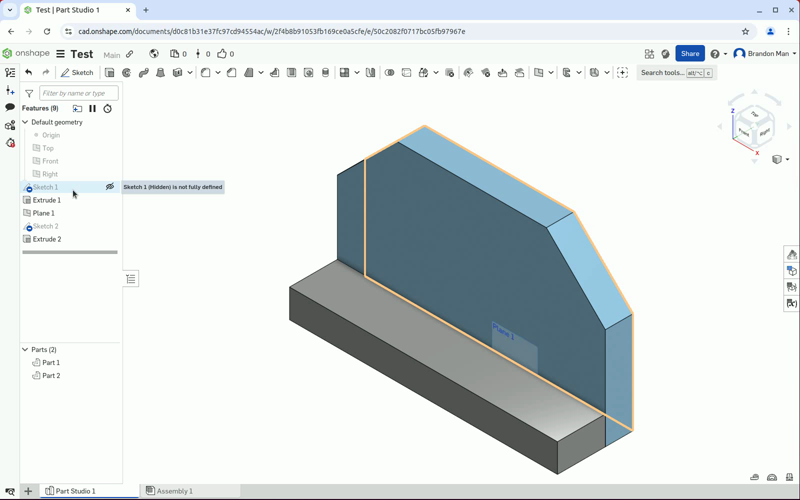
click(73, 189)